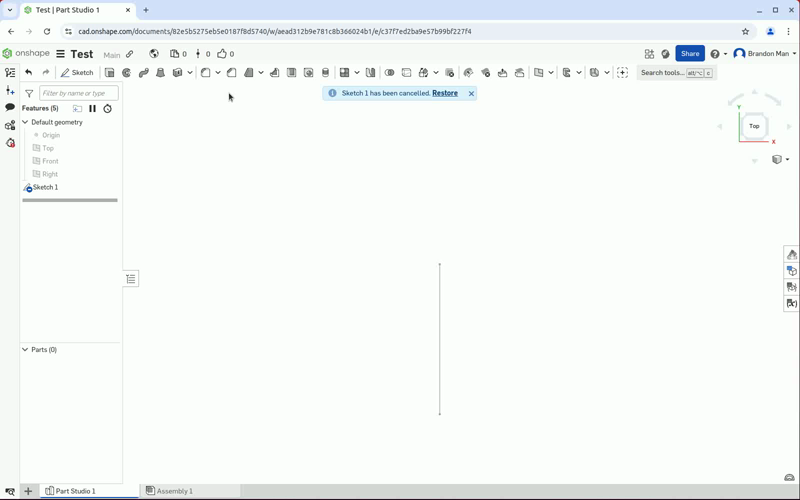
key(shift+h)
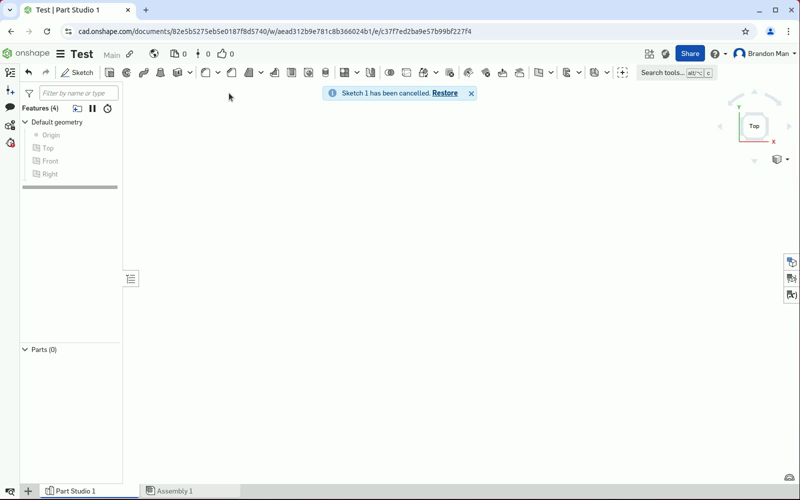
mouse_move(73, 352)
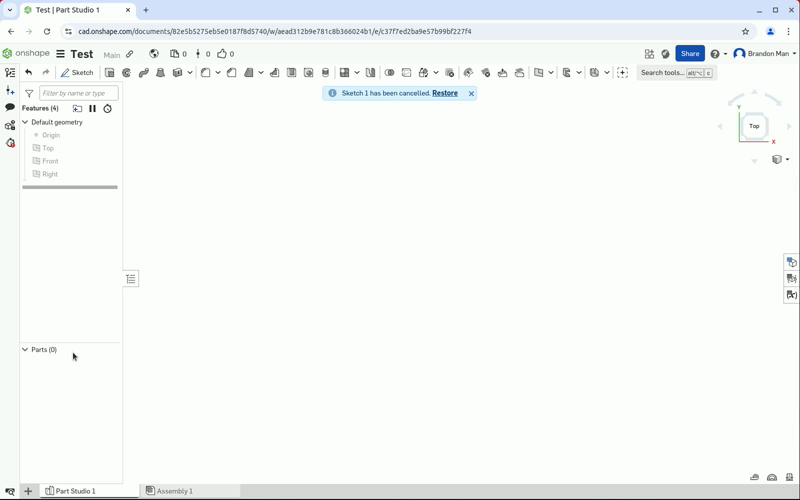
key(y)
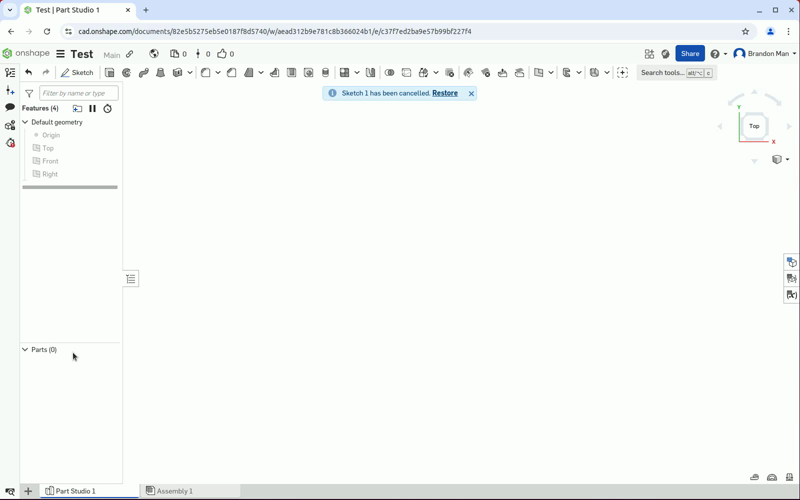
key(shift+p)
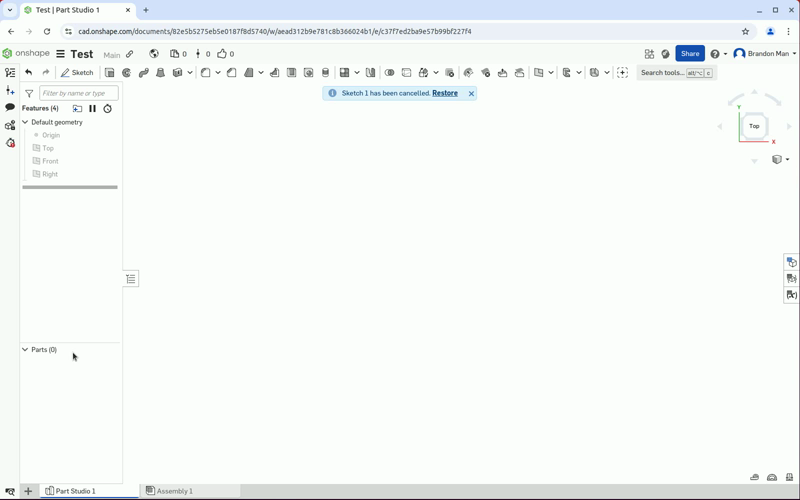
key(space)
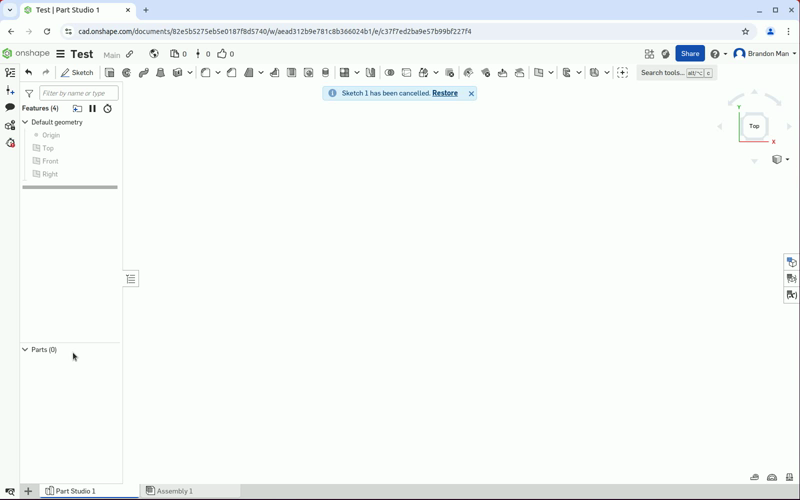
key_down(shift)
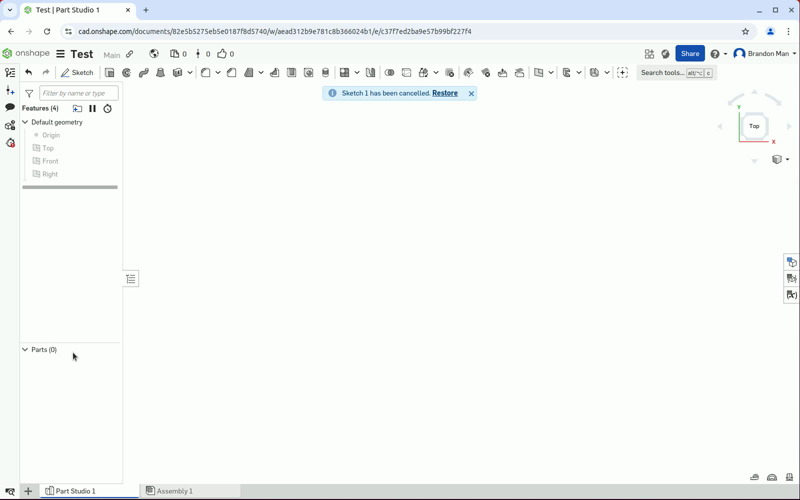
key(up)
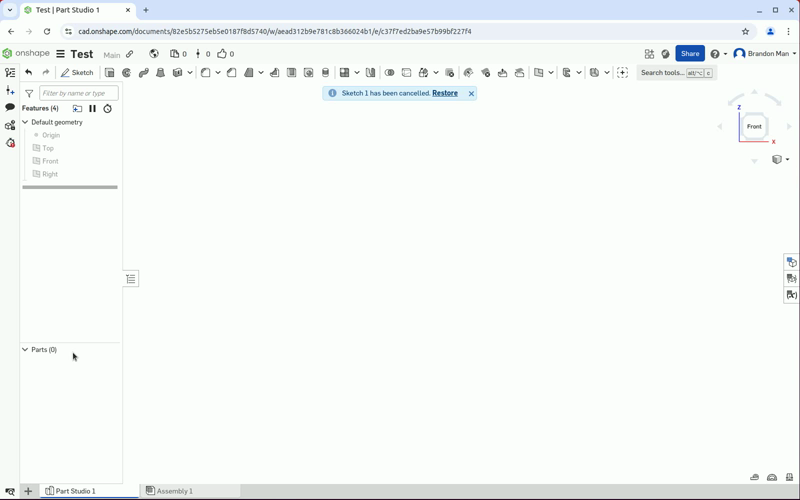
key_up(shift)
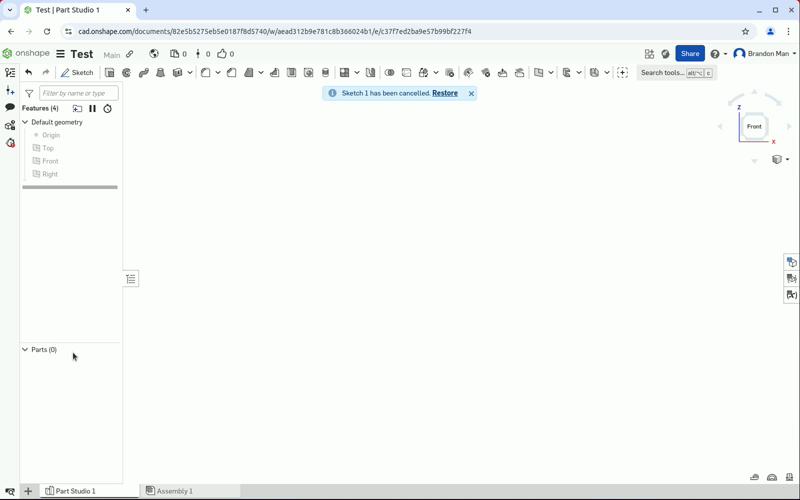
mouse_move(73, 352)
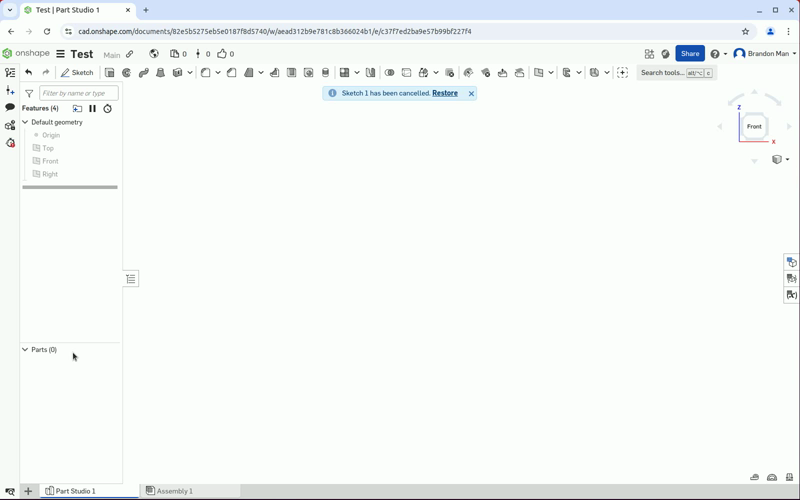
key(shift+y)
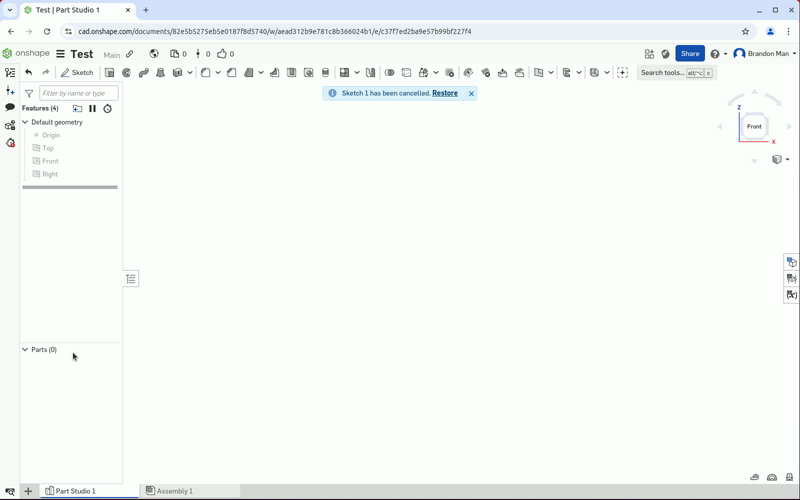
key(shift+s)
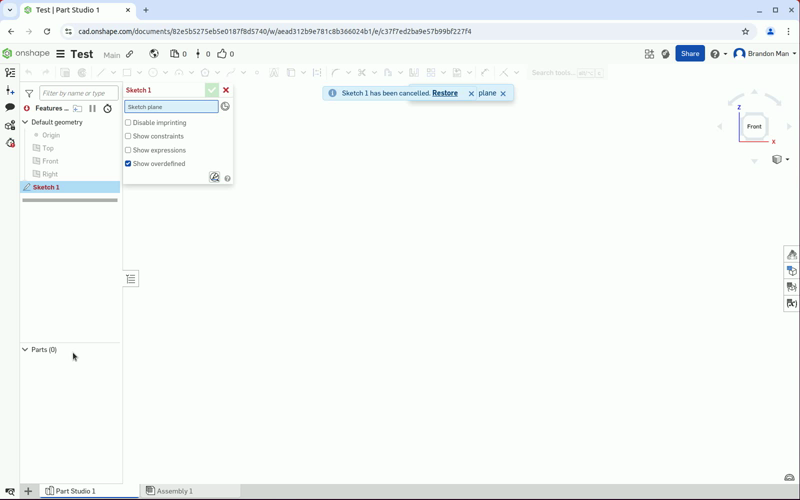
mouse_move(73, 163)
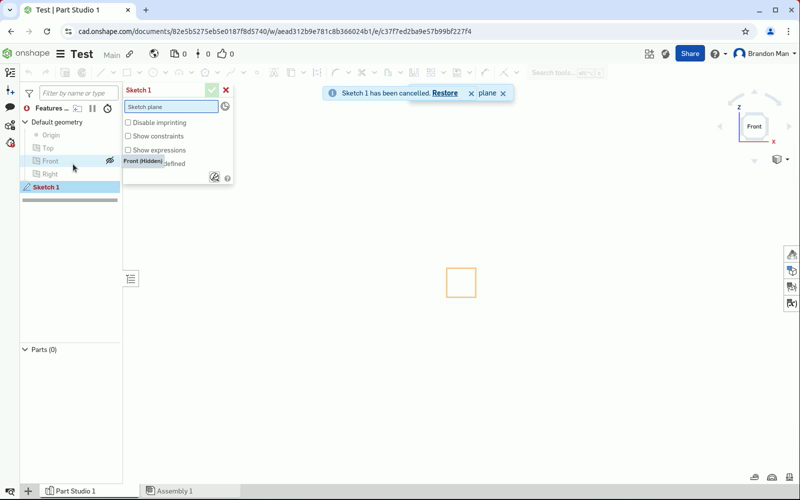
click(73, 163)
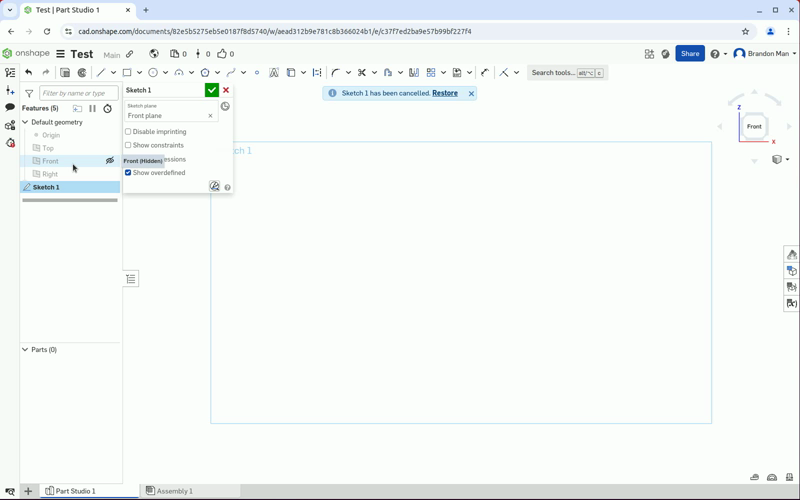
mouse_move(73, 352)
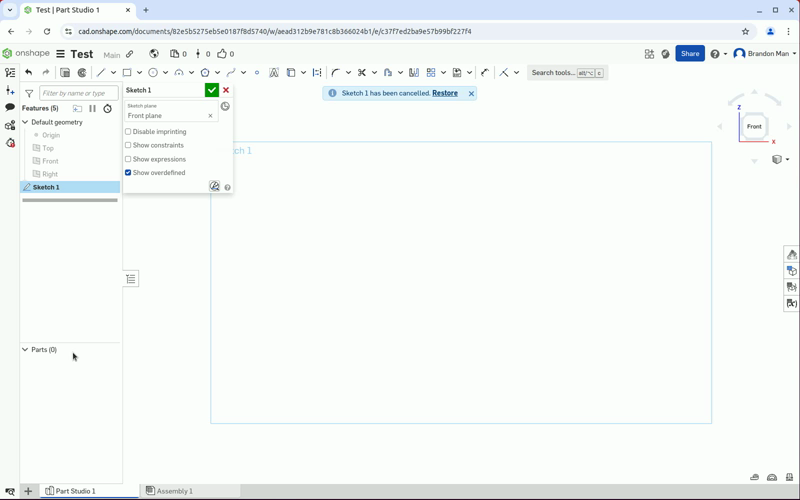
key(y)
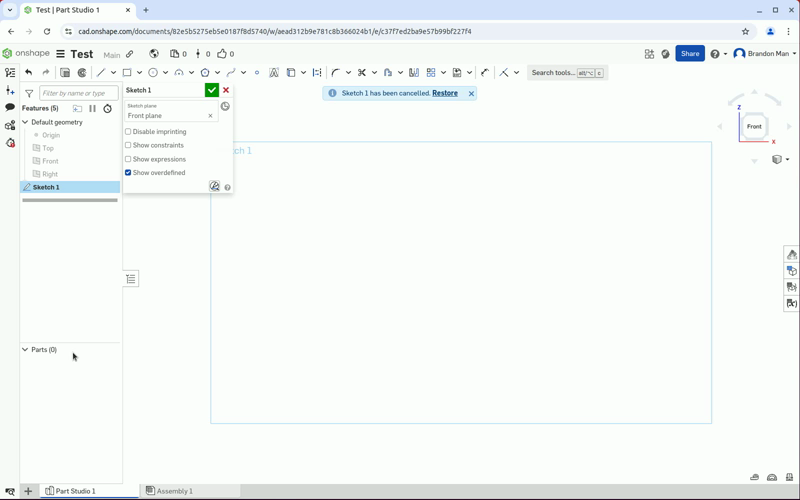
key(l)
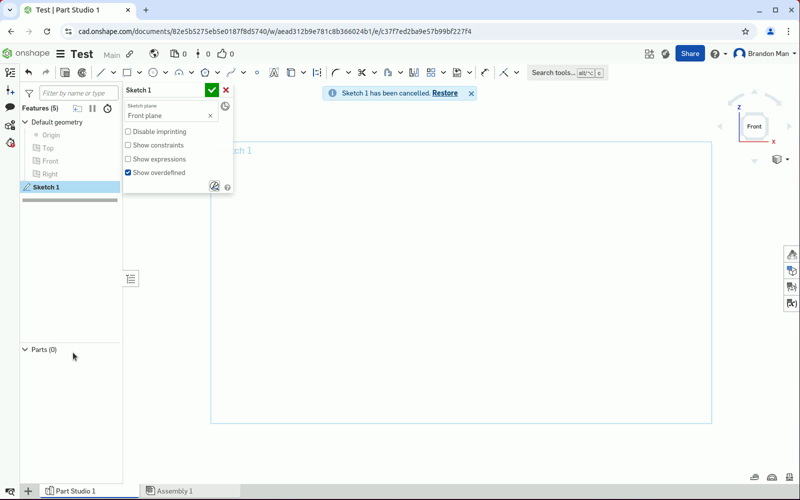
key_down(shift)
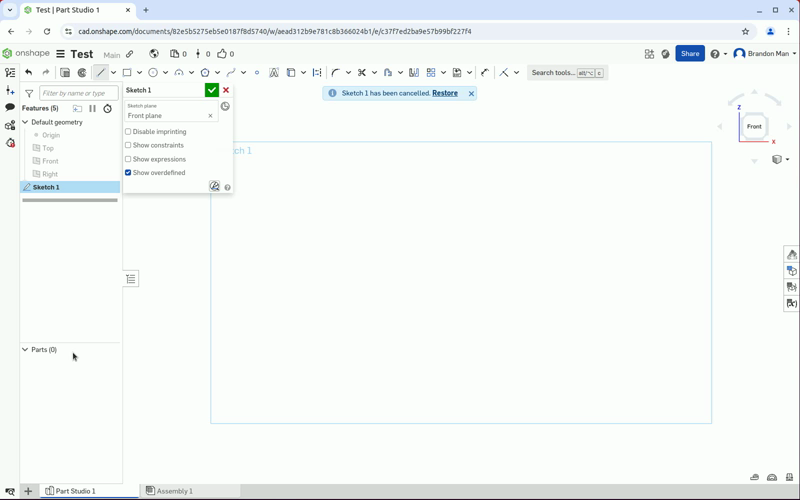
mouse_move(348, 357)
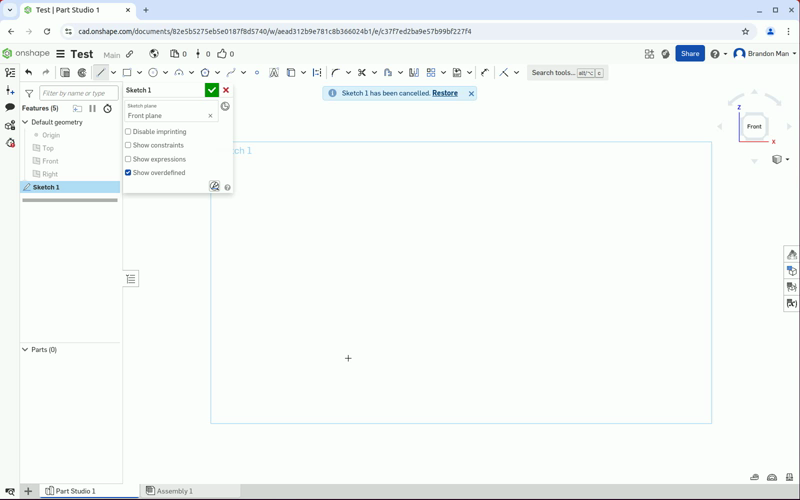
click(348, 357)
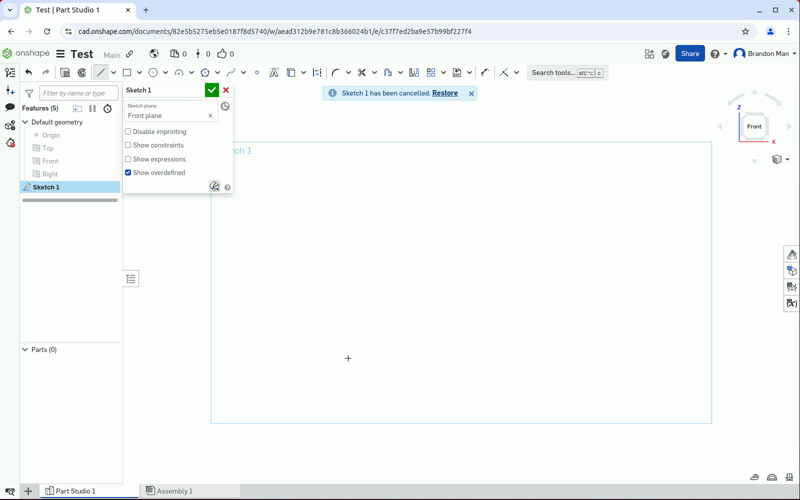
key_up(shift)
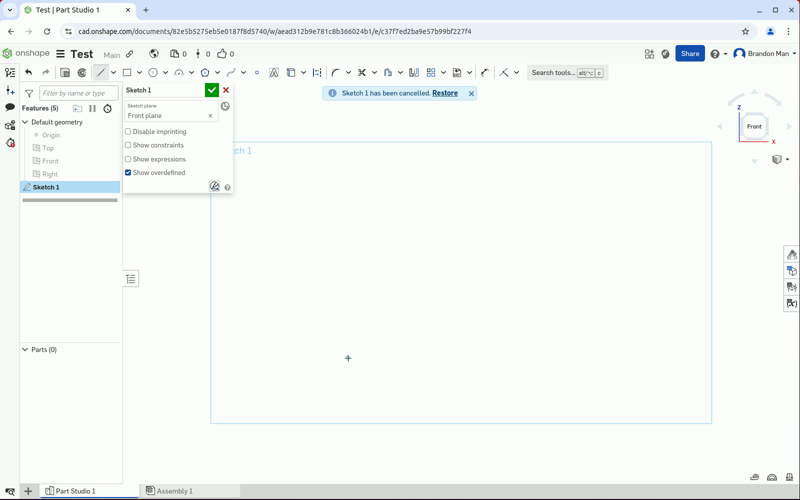
key_down(shift)
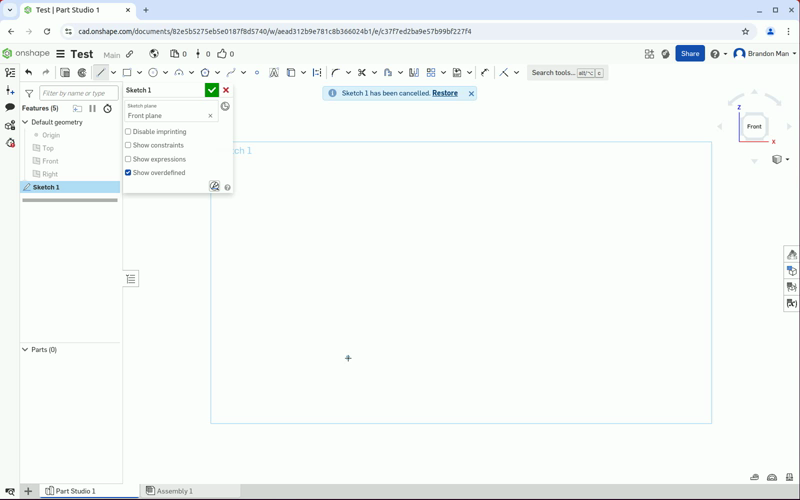
mouse_move(572, 357)
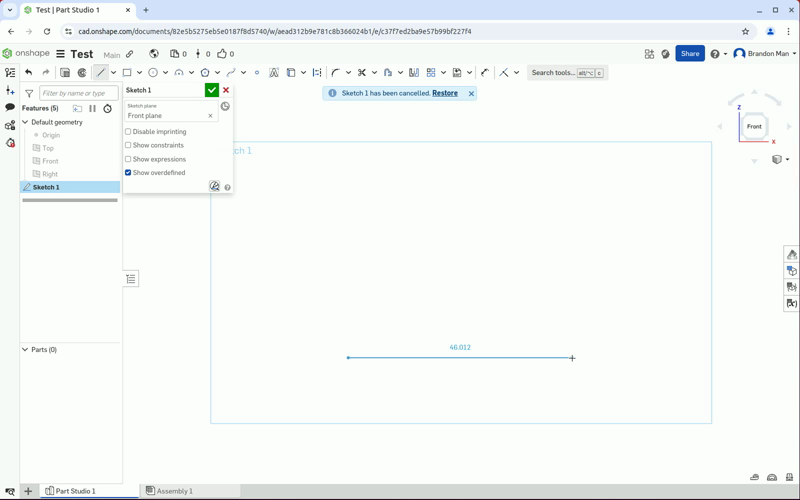
click(572, 357)
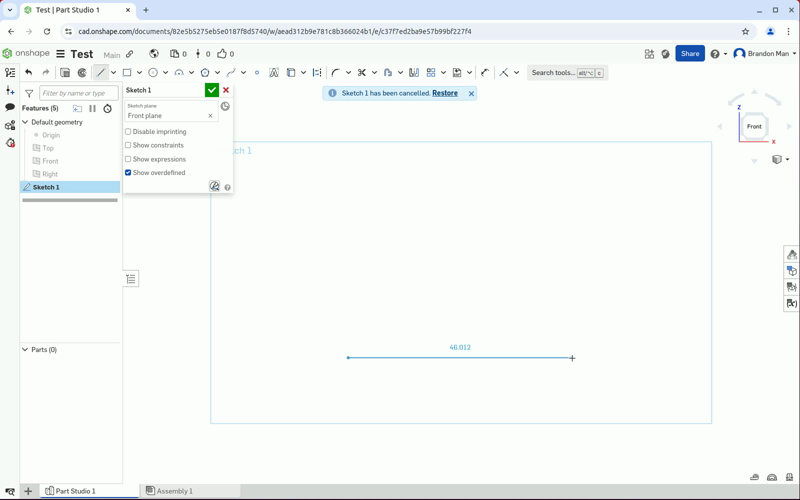
key_up(shift)
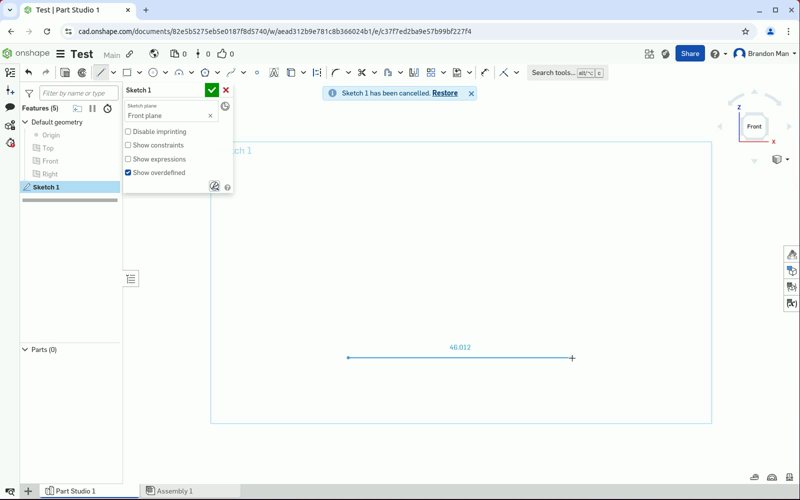
key_down(shift)
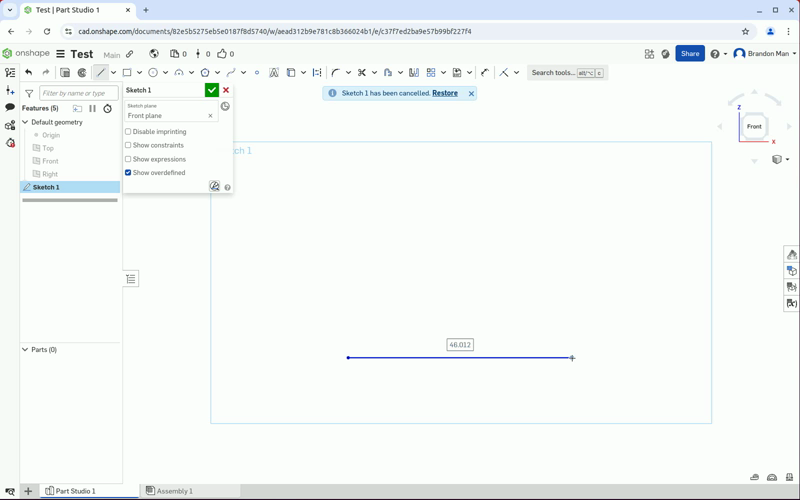
mouse_move(572, 209)
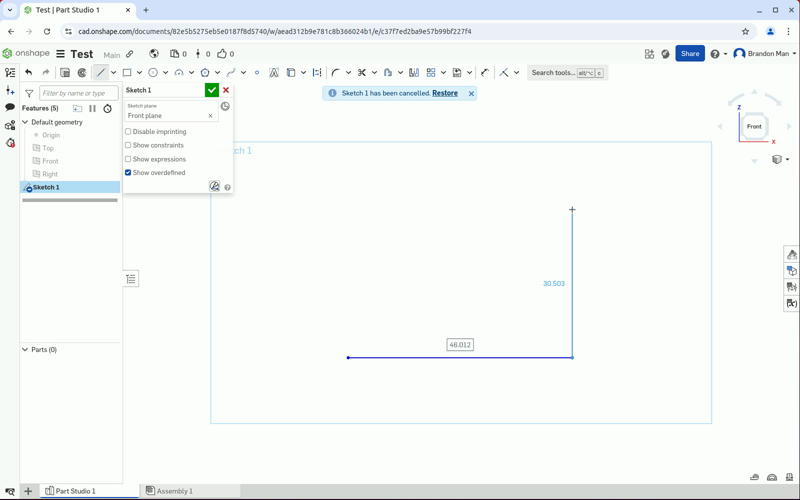
click(572, 209)
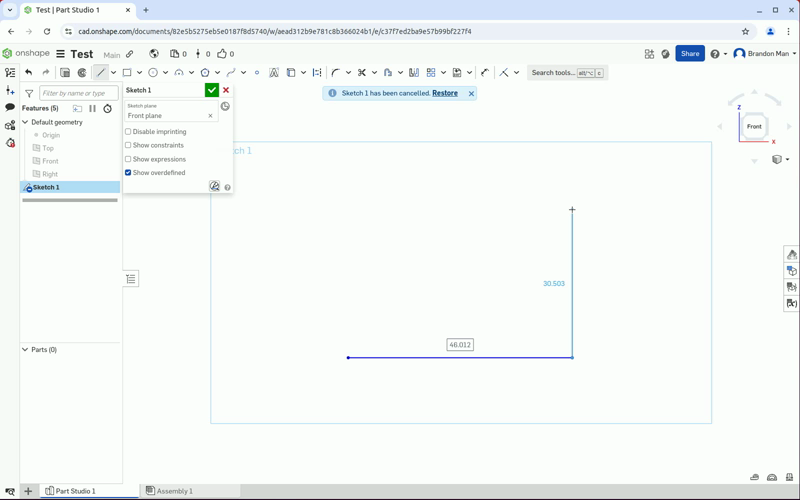
key_up(shift)
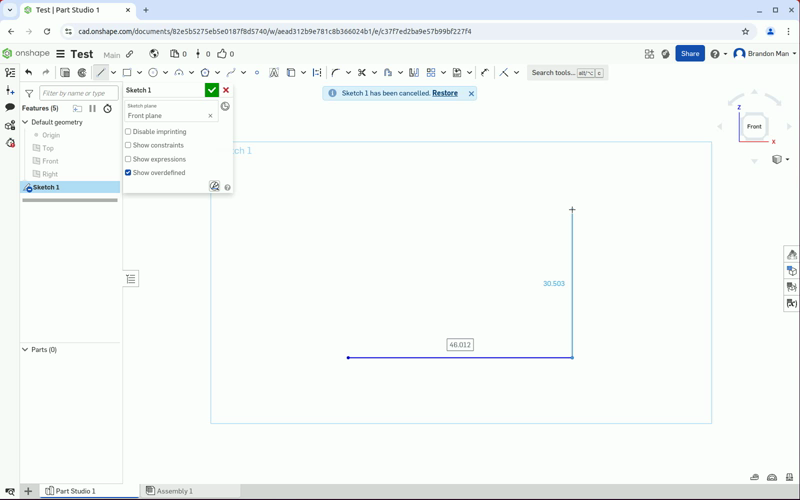
key_down(shift)
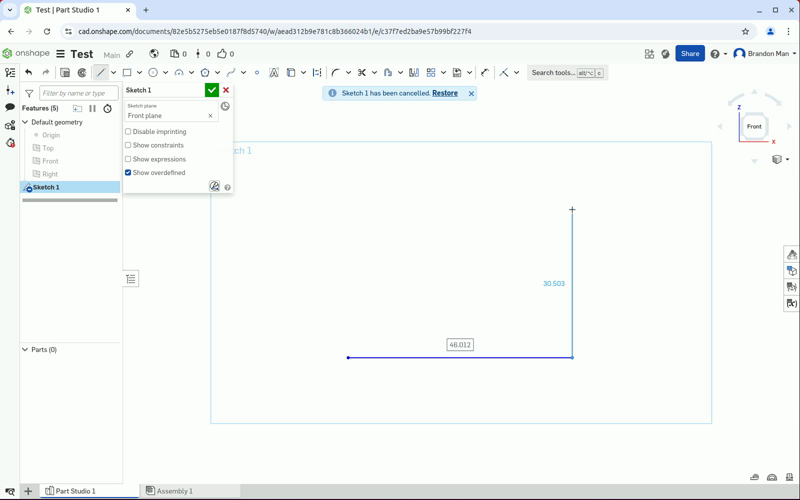
mouse_move(348, 209)
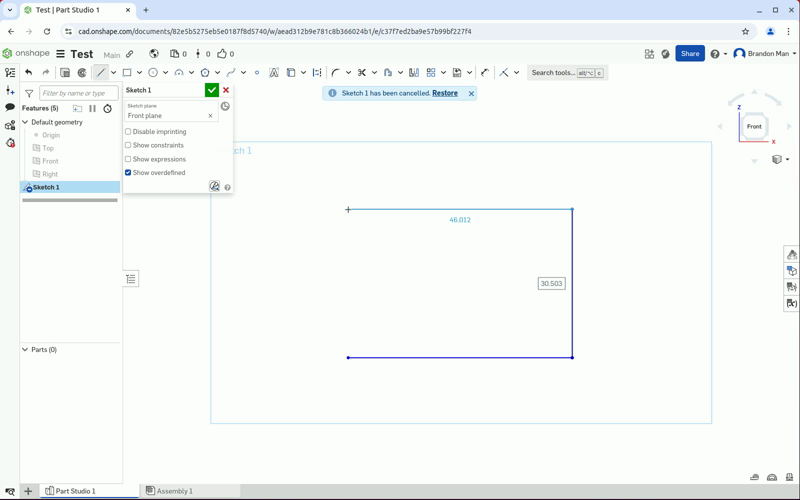
click(348, 209)
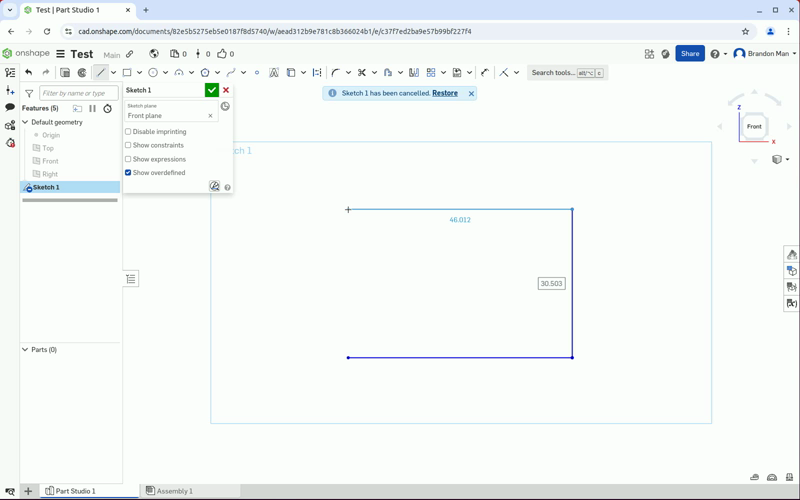
key_up(shift)
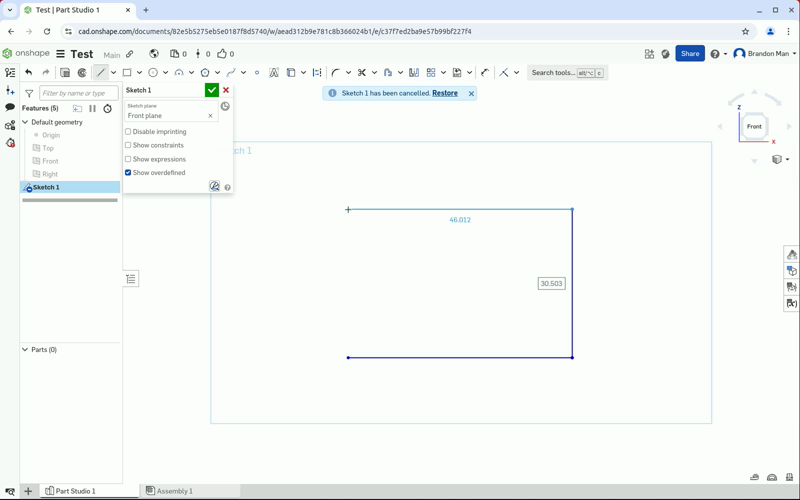
key_down(shift)
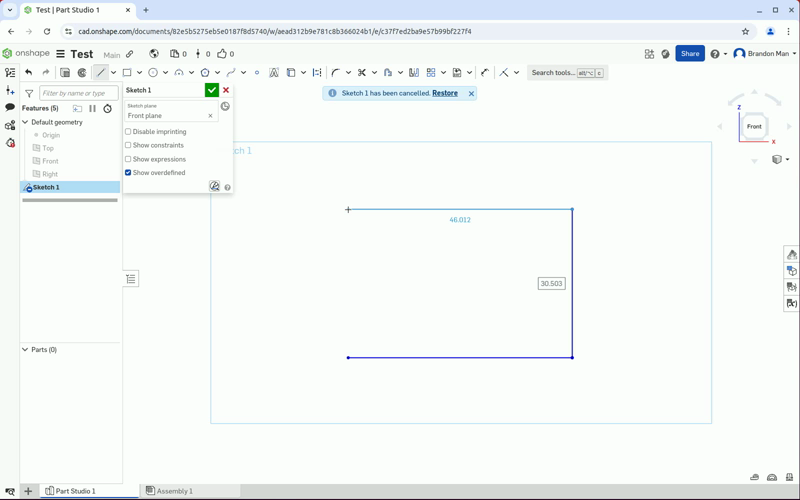
mouse_move(348, 357)
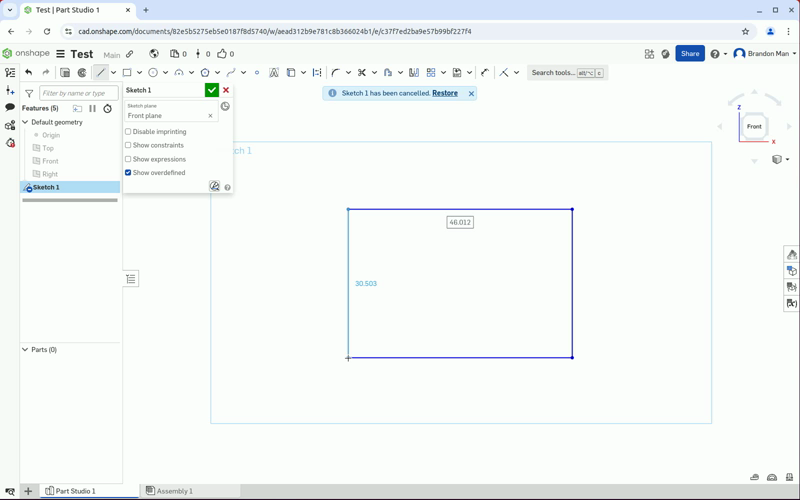
key_up(shift)
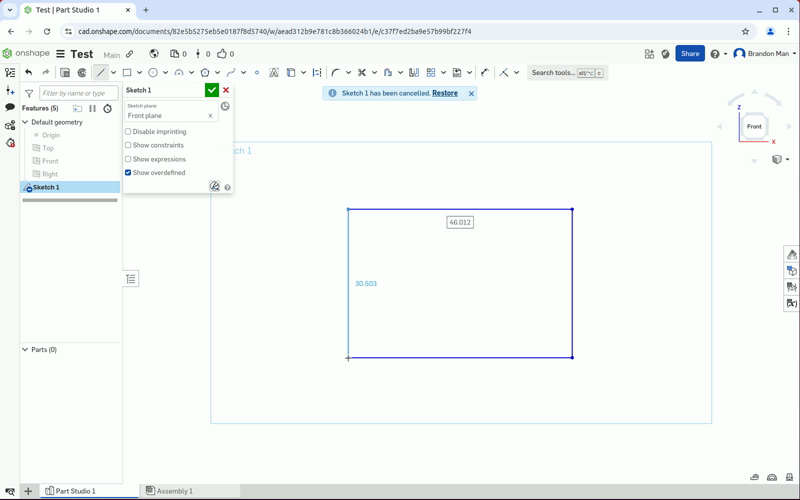
click(348, 357)
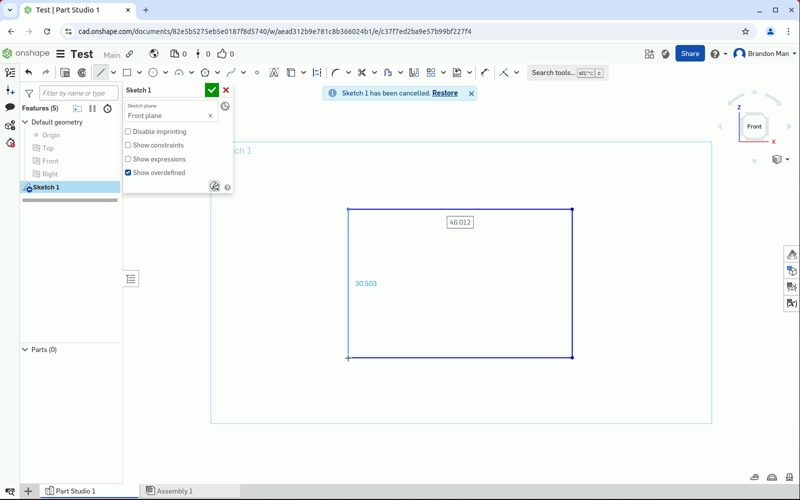
key(esc)
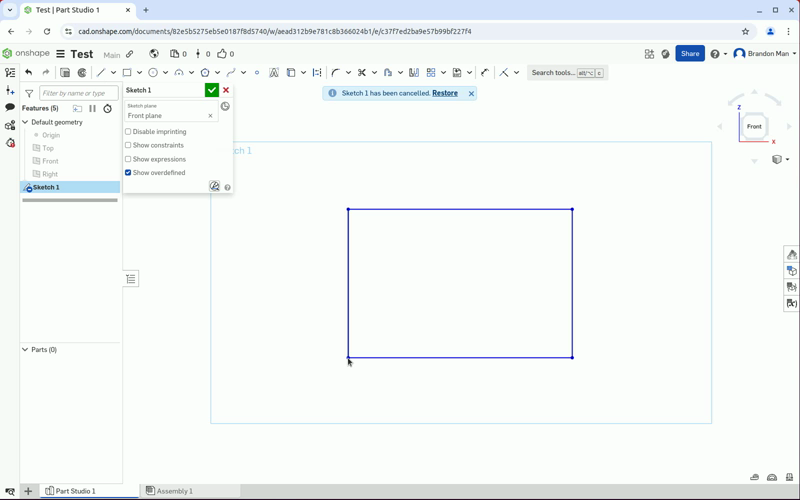
mouse_move(465, 263)
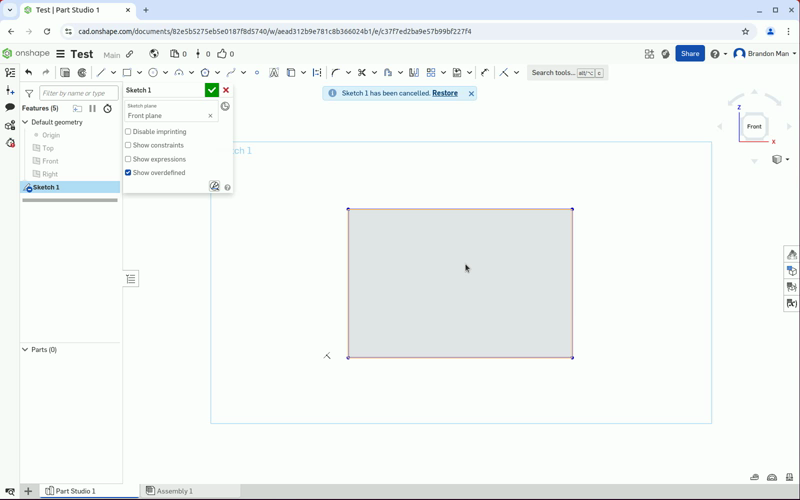
click(465, 263)
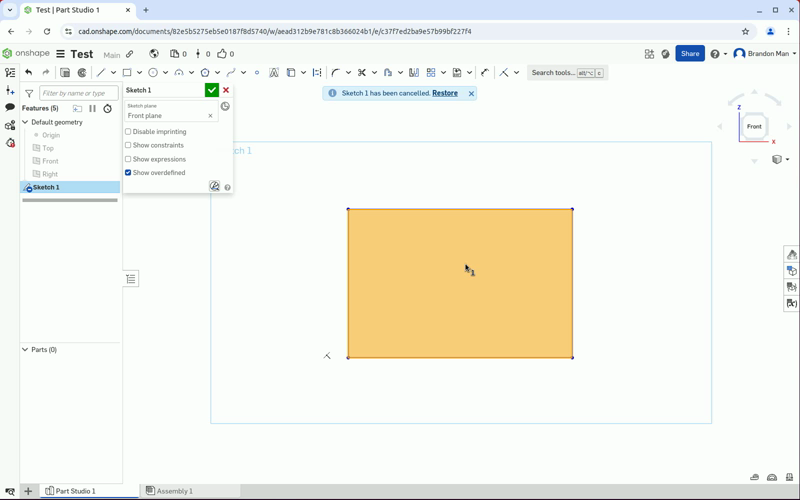
mouse_move(73, 352)
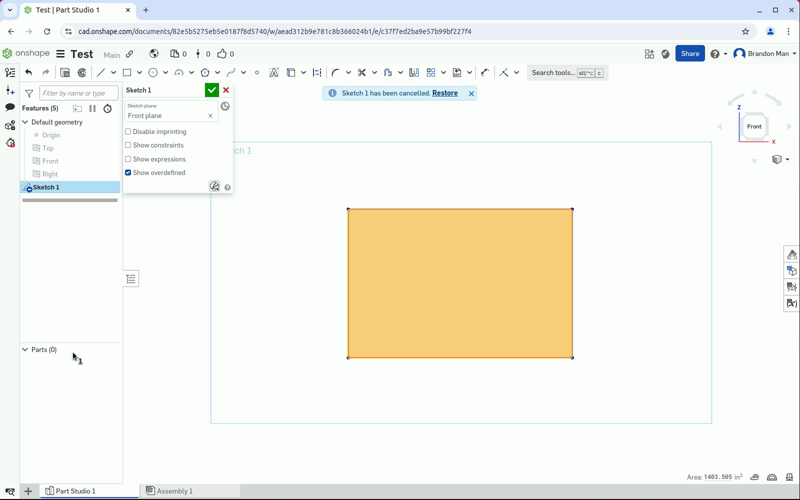
key(shift+y)
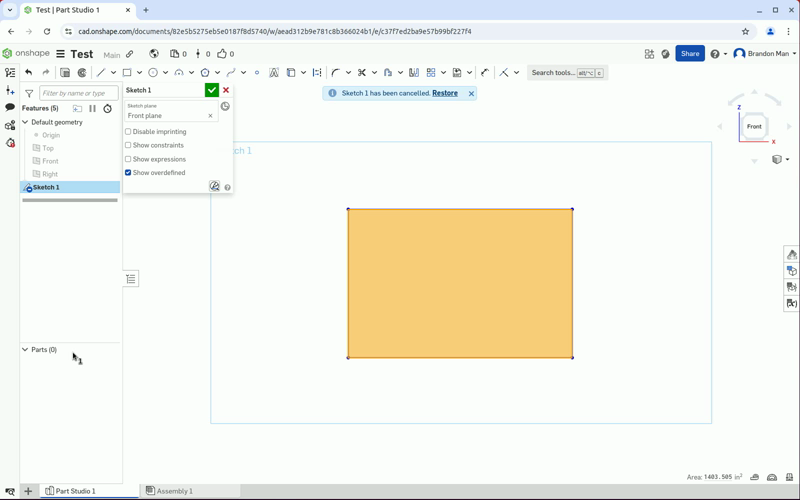
key(shift+e)
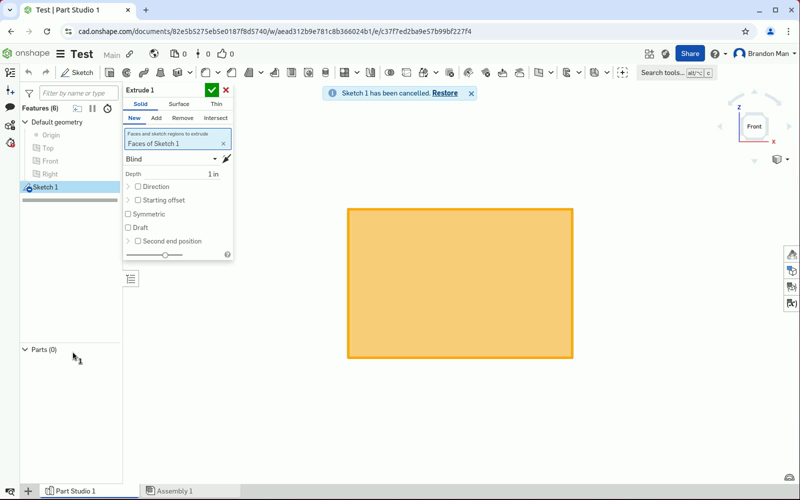
mouse_move(143, 106)
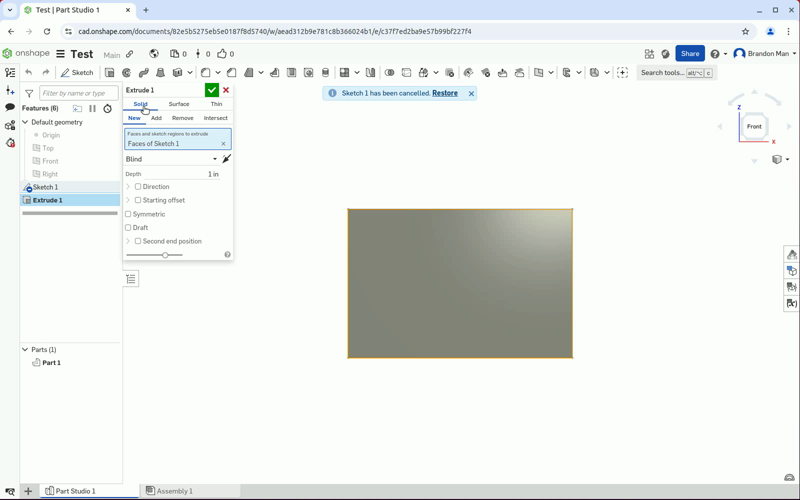
click(143, 106)
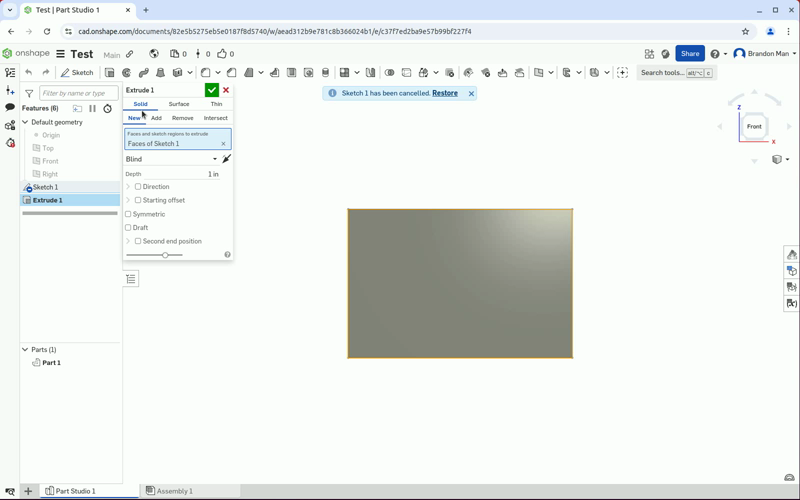
mouse_move(137, 120)
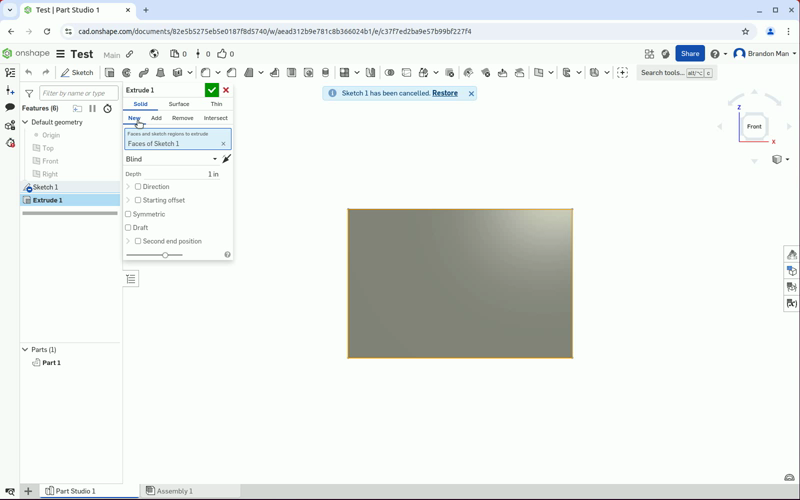
click(137, 120)
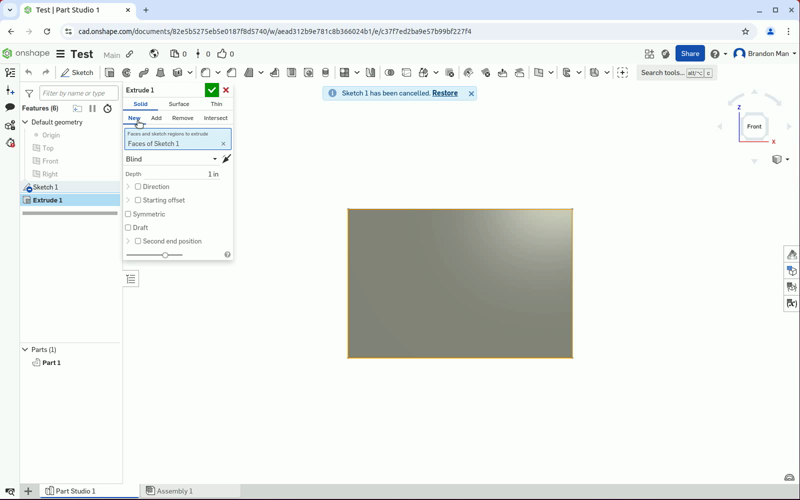
key(tab, 4)
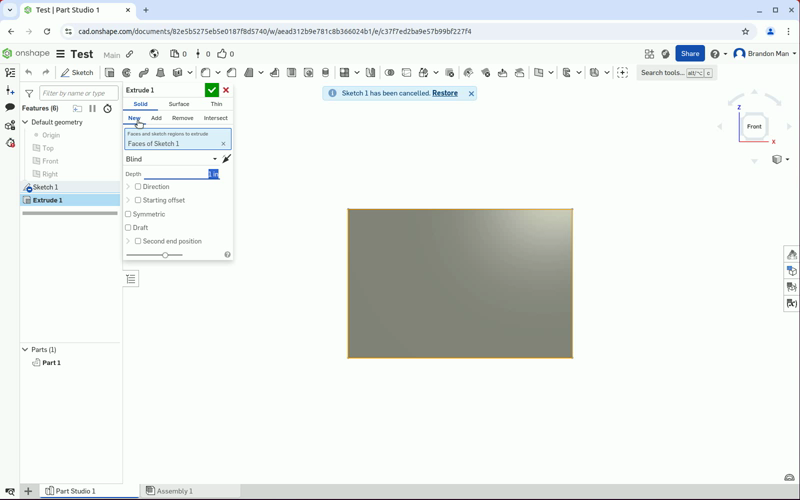
text(15.405)
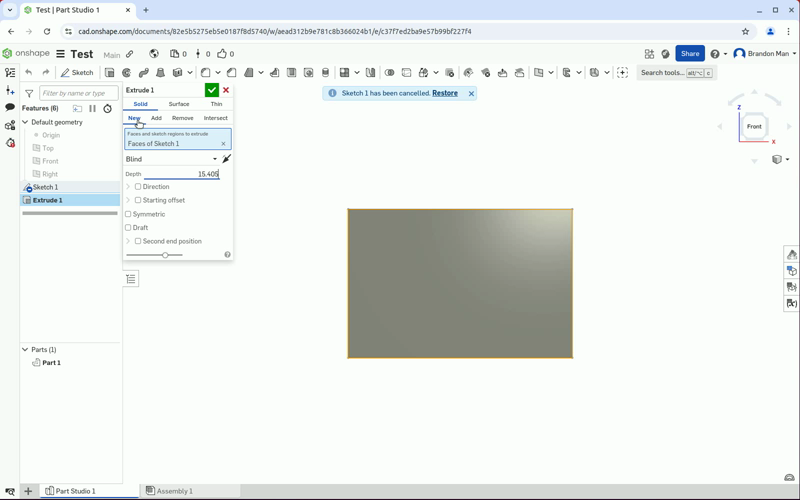
key(enter)
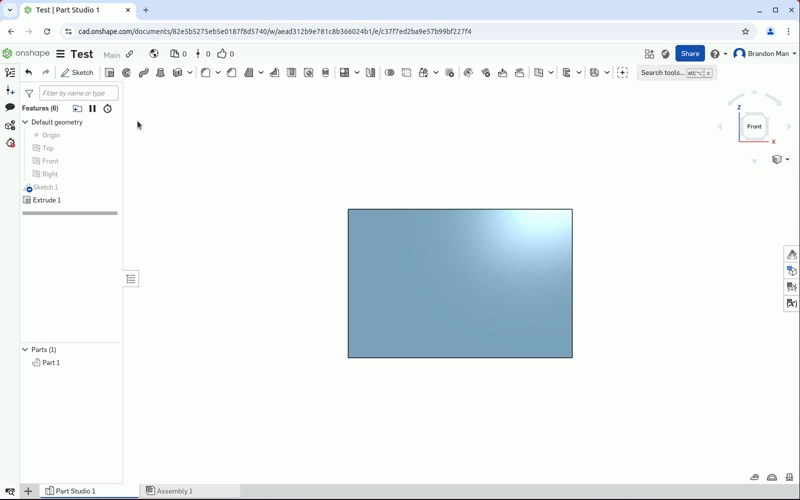
key(shift+h)
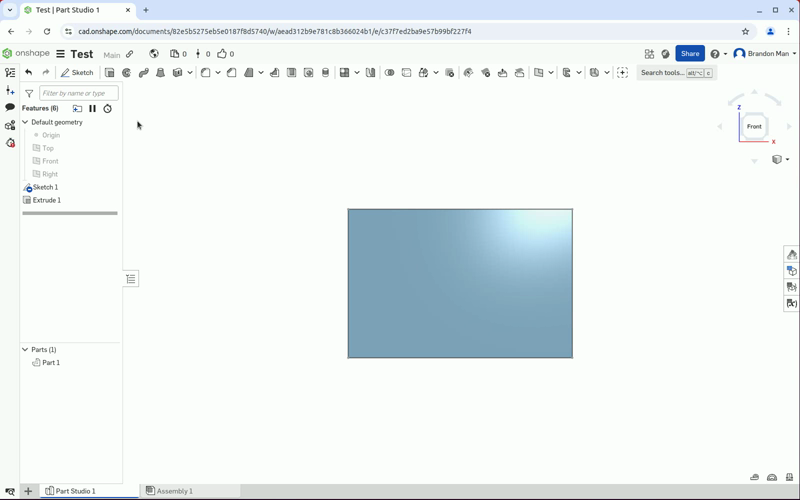
key(shift+h)
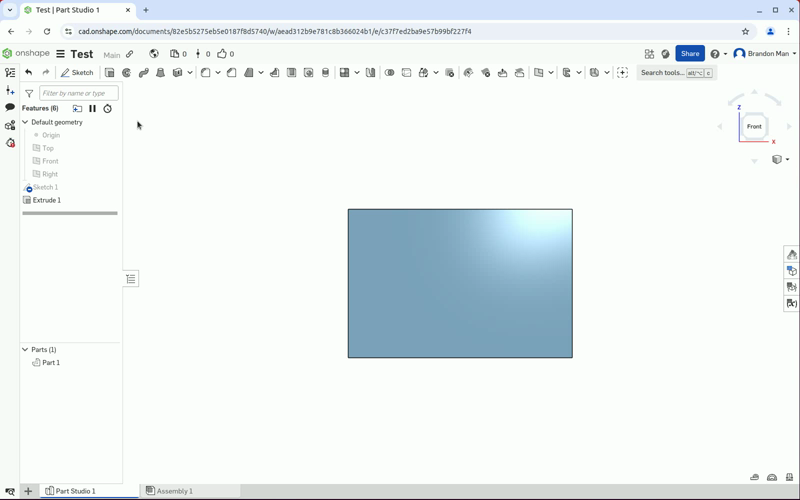
mouse_move(73, 189)
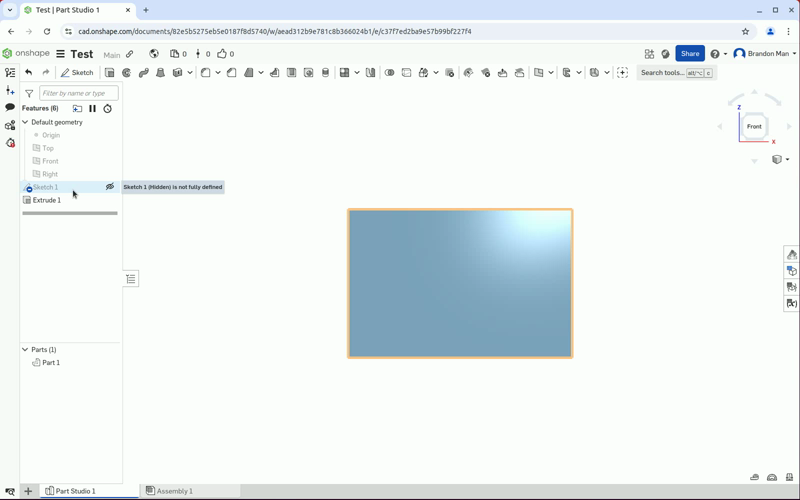
click(73, 189)
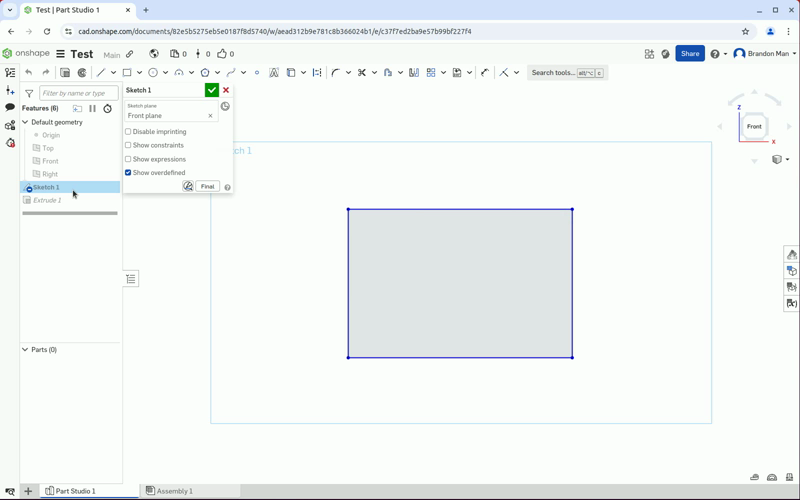
mouse_move(229, 92)
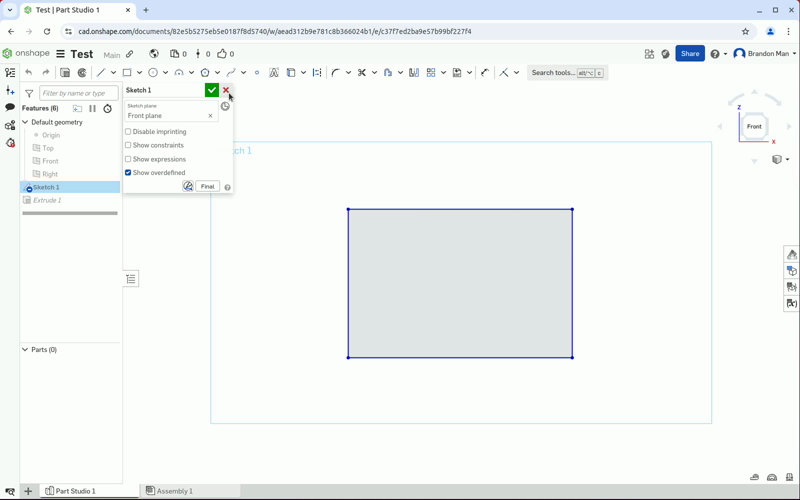
click(229, 92)
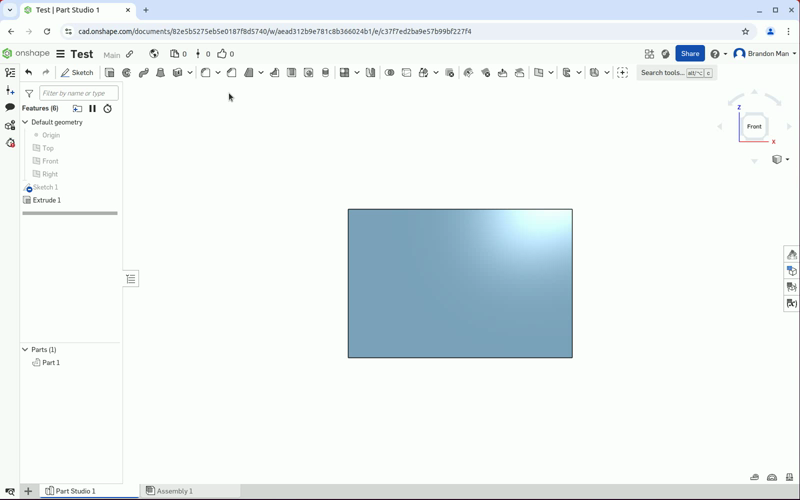
mouse_move(541, 75)
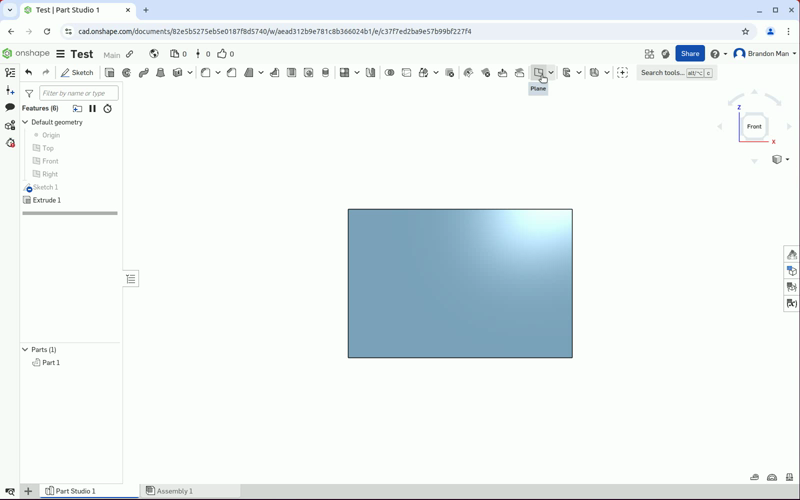
click(541, 75)
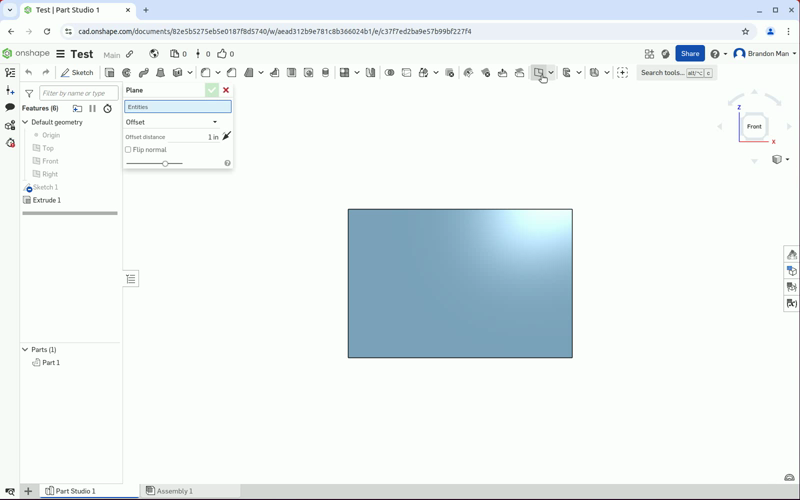
mouse_move(73, 163)
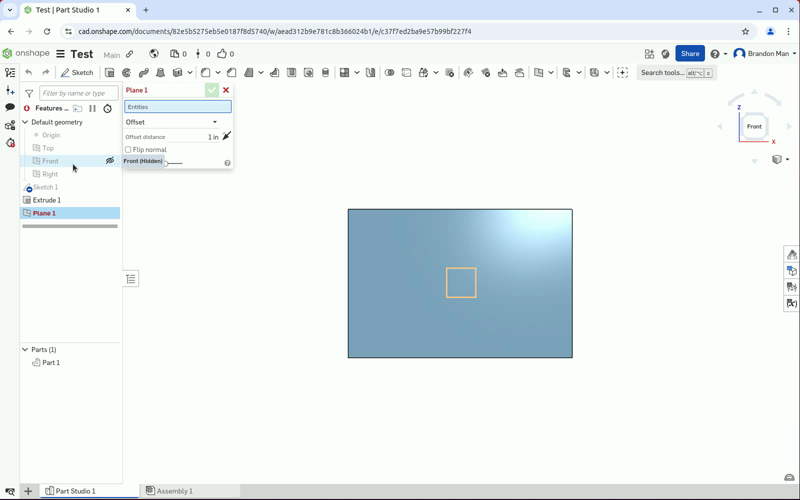
click(73, 163)
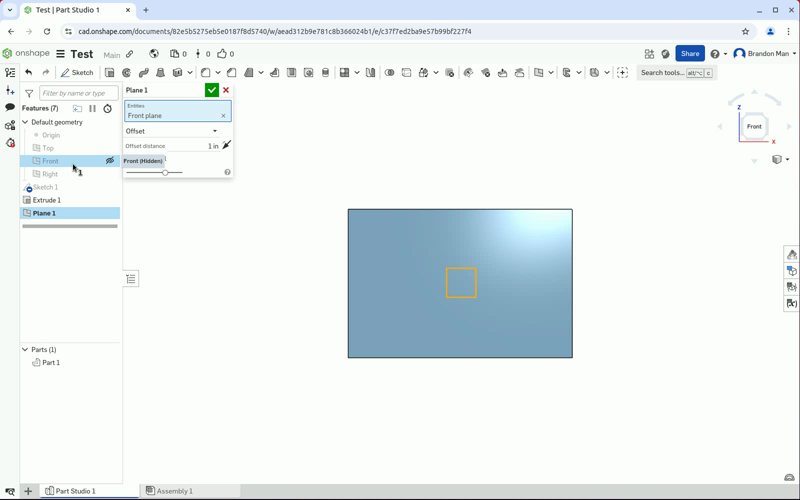
key(tab, 2)
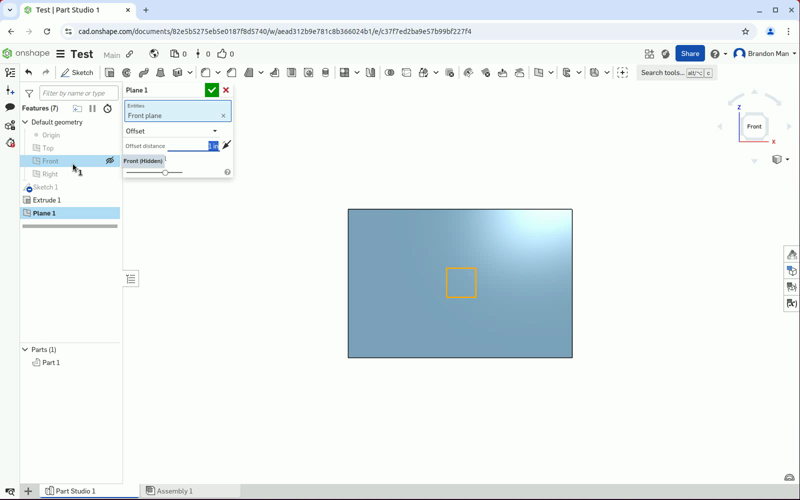
text(15.405)
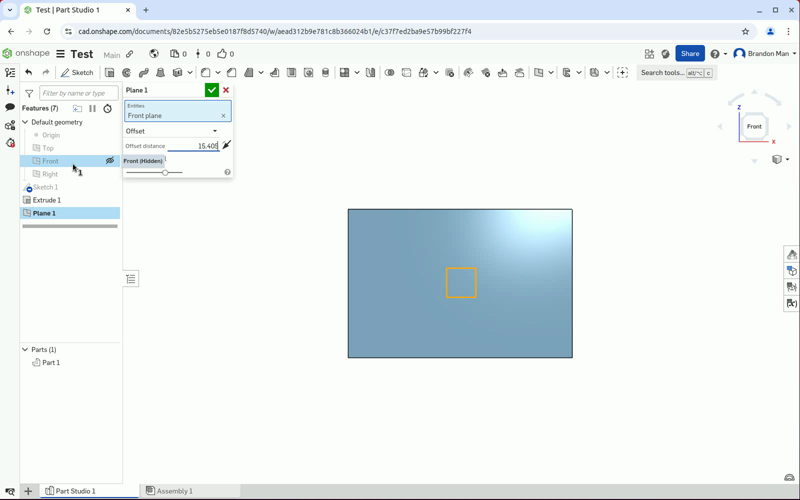
key(enter, 2)
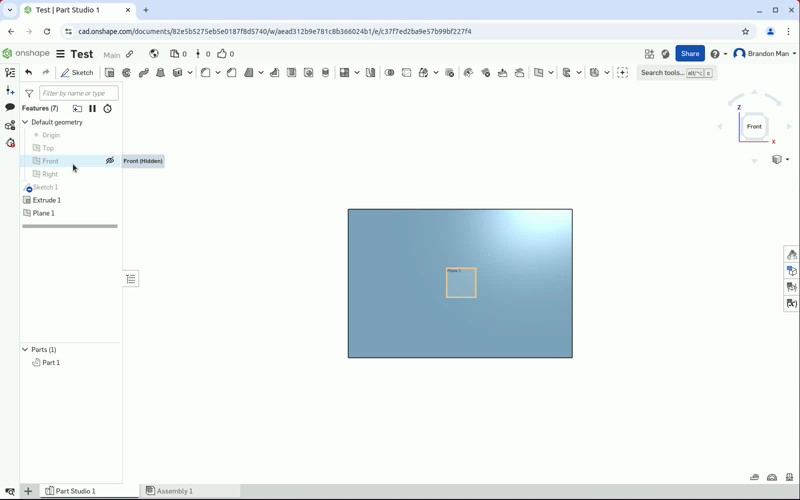
key(shift+s)
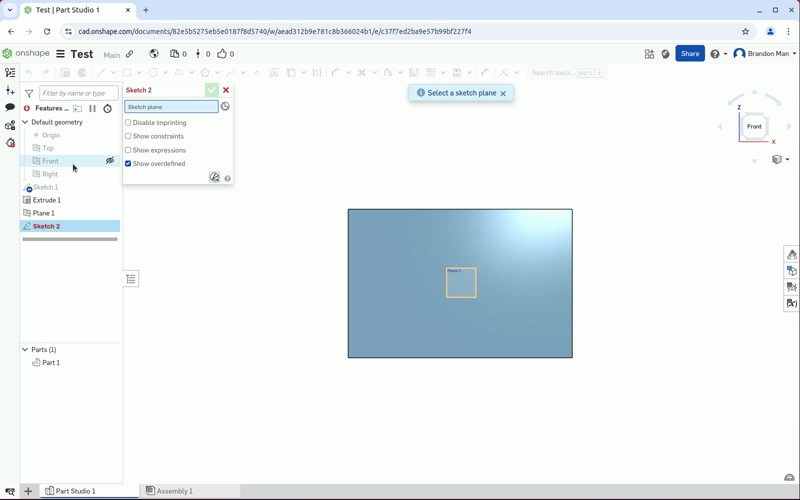
mouse_move(73, 215)
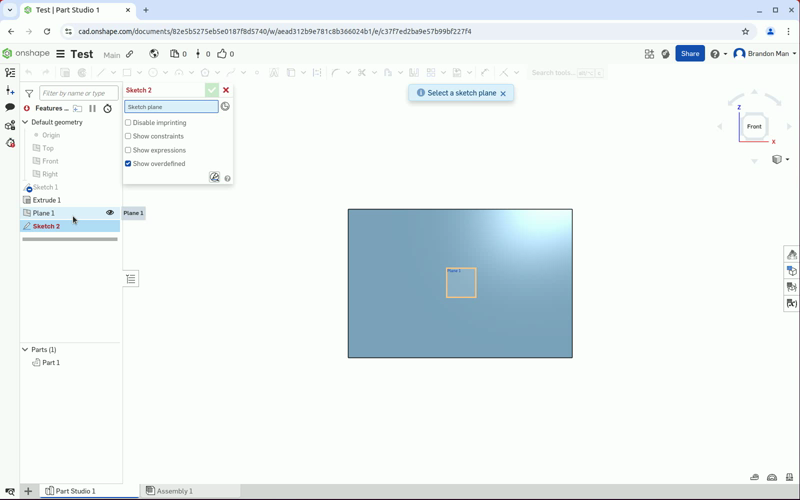
click(73, 215)
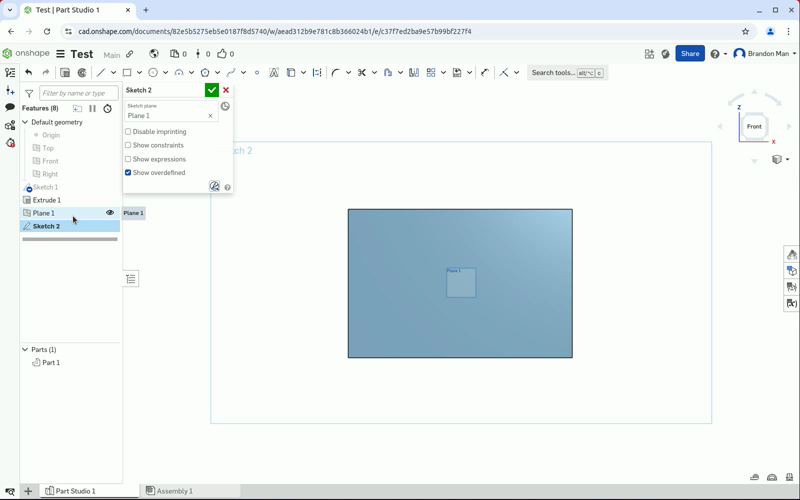
mouse_move(73, 352)
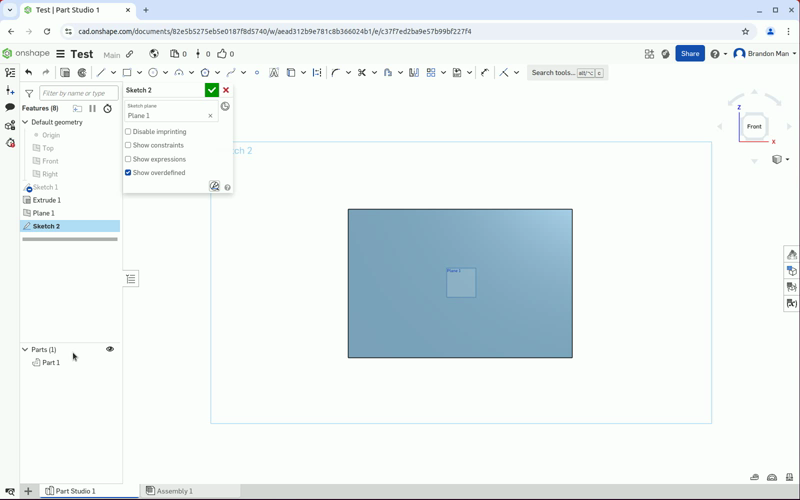
key(y)
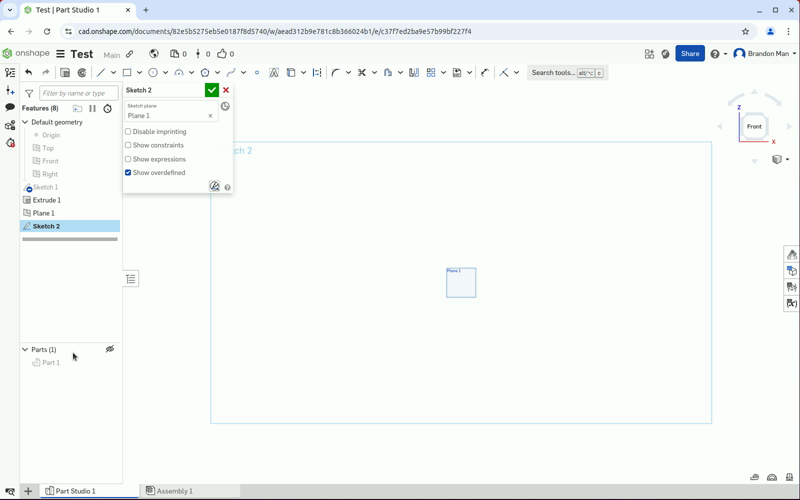
key(l)
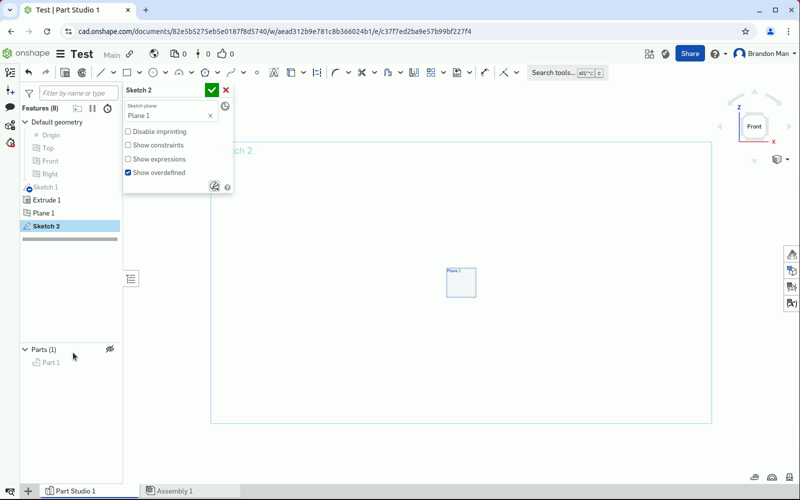
key_down(shift)
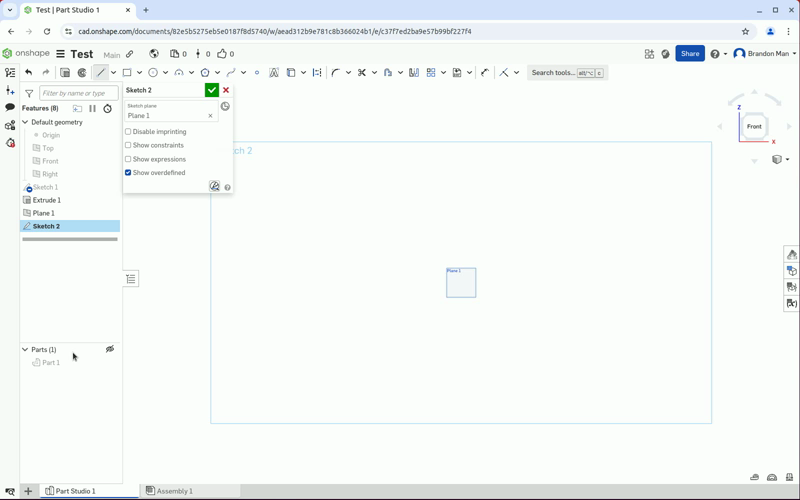
mouse_move(369, 244)
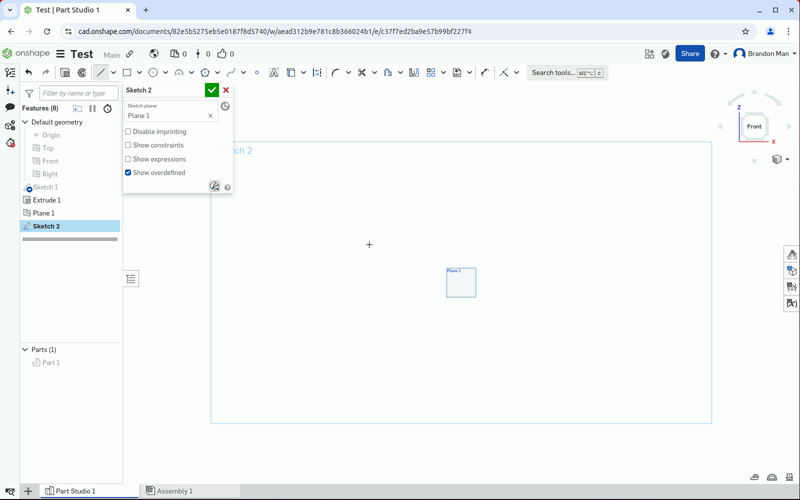
click(369, 244)
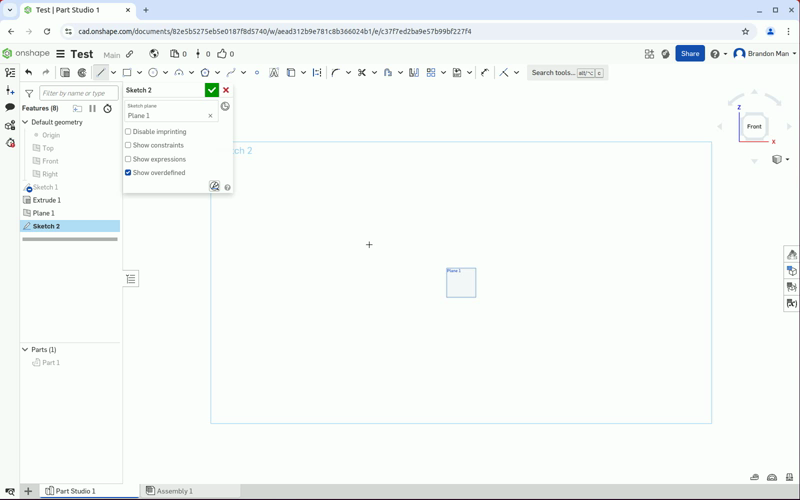
key_up(shift)
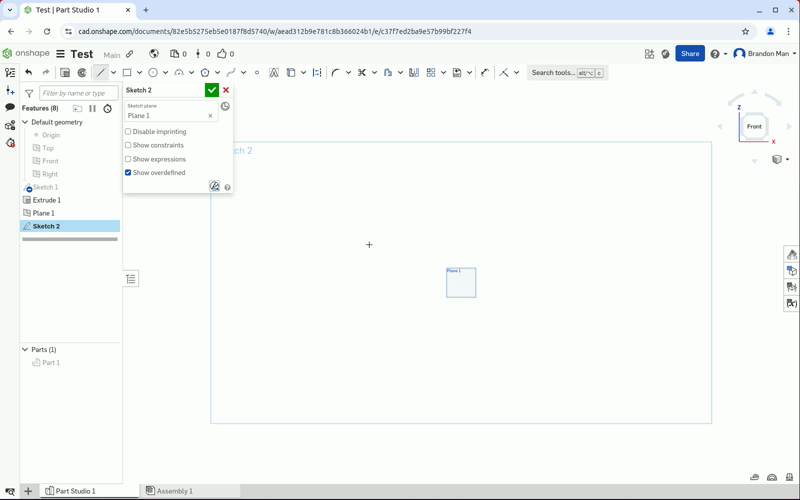
key_down(shift)
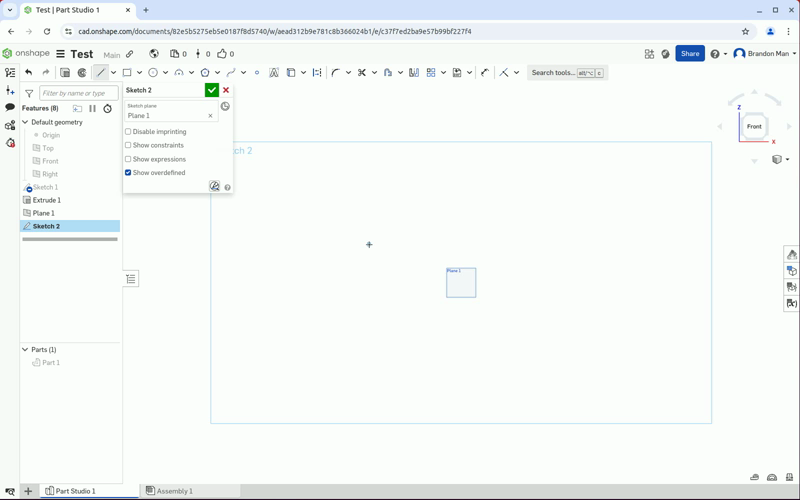
mouse_move(399, 244)
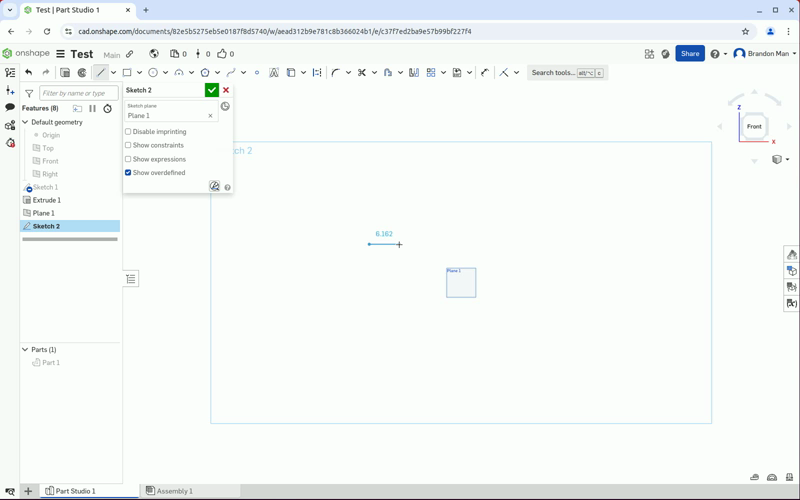
mouse_move(398, 244)
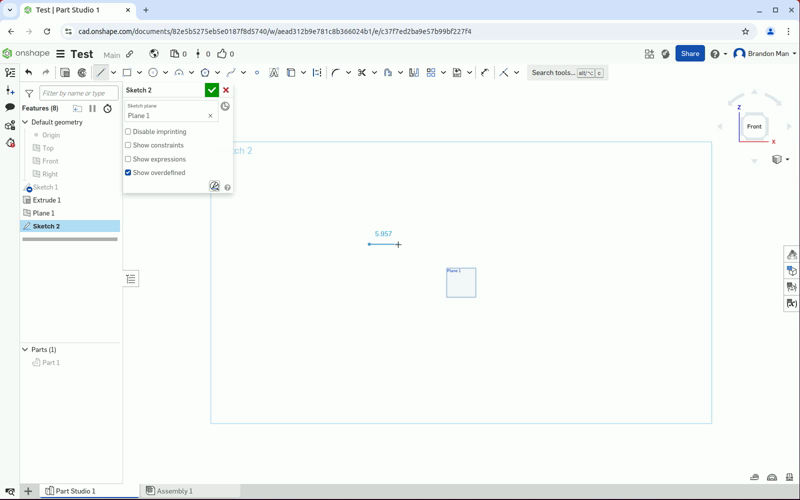
click(398, 244)
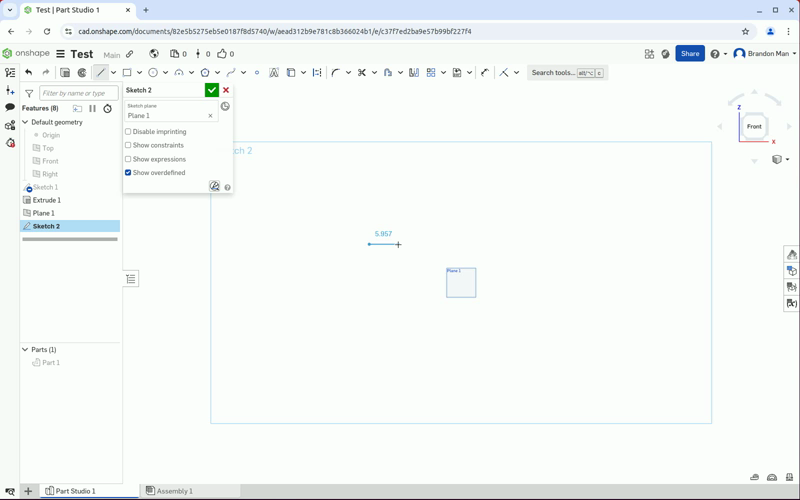
key_up(shift)
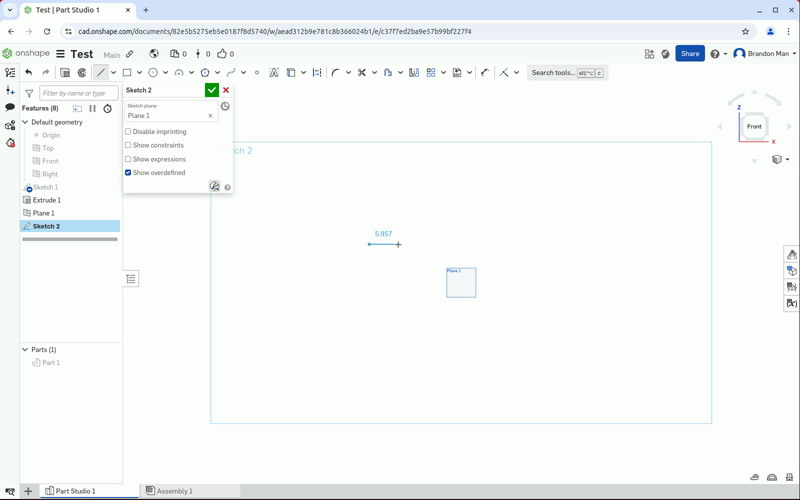
key_down(shift)
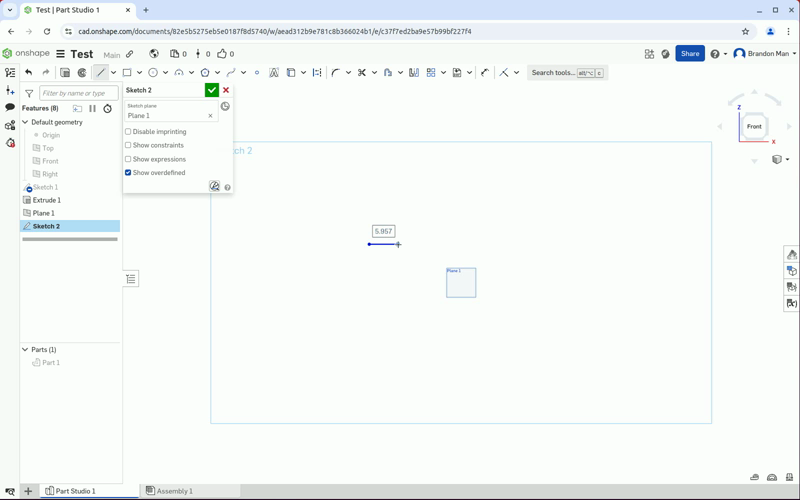
mouse_move(398, 325)
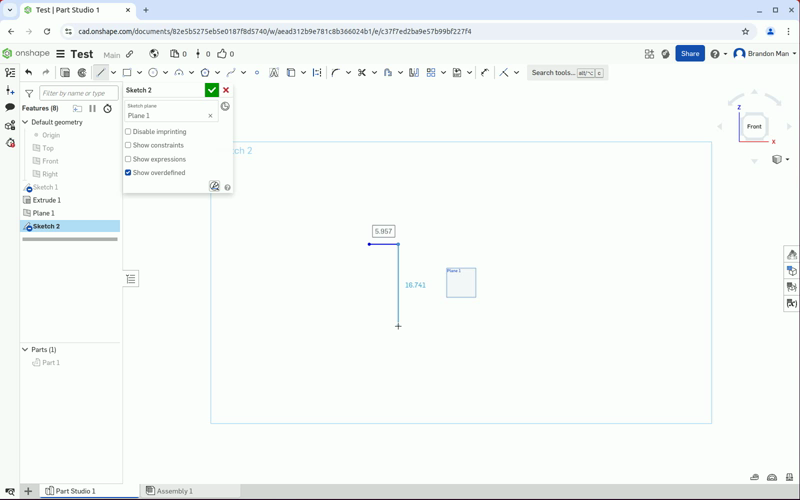
click(398, 325)
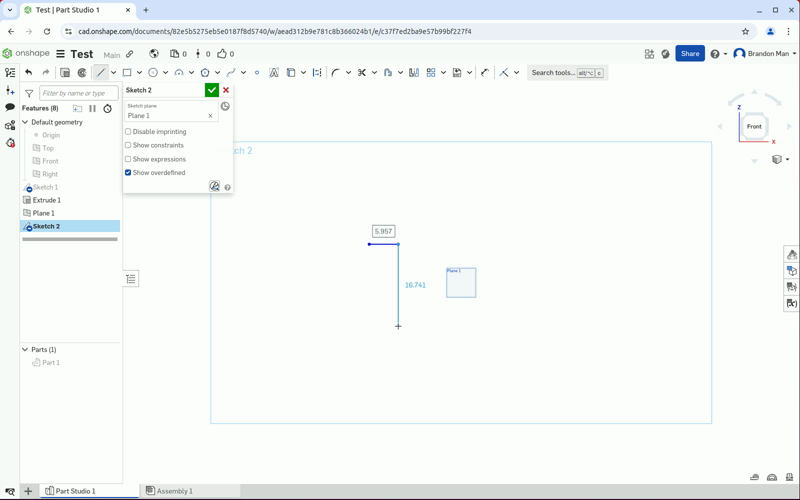
key_up(shift)
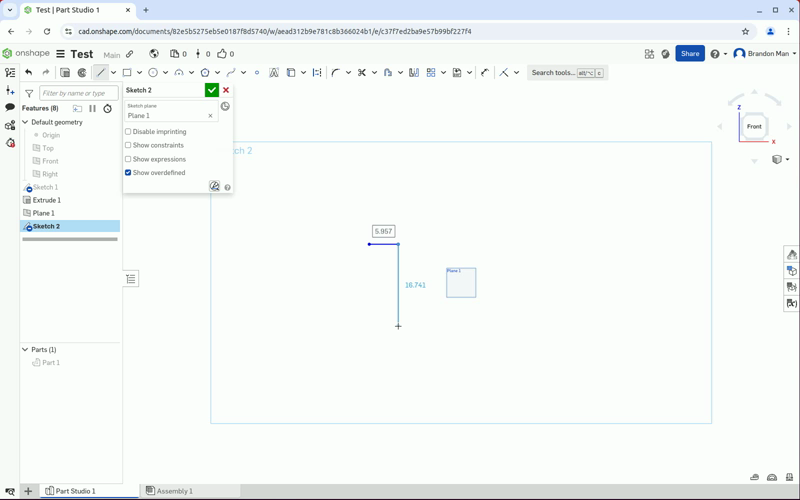
key_down(shift)
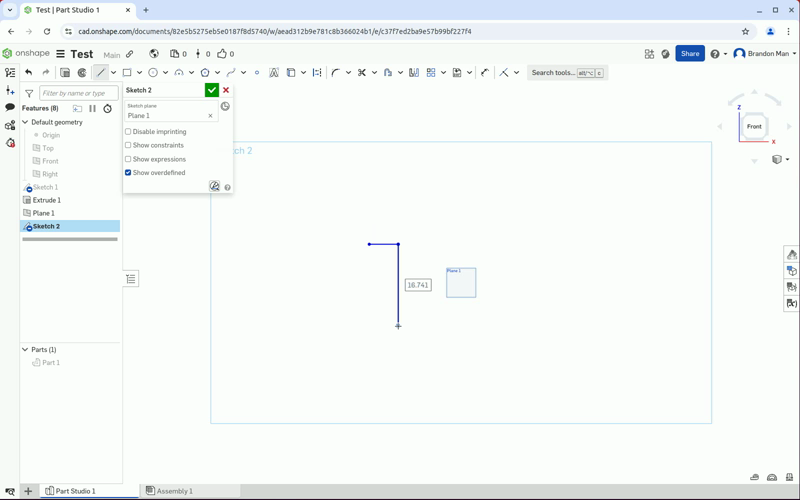
mouse_move(428, 325)
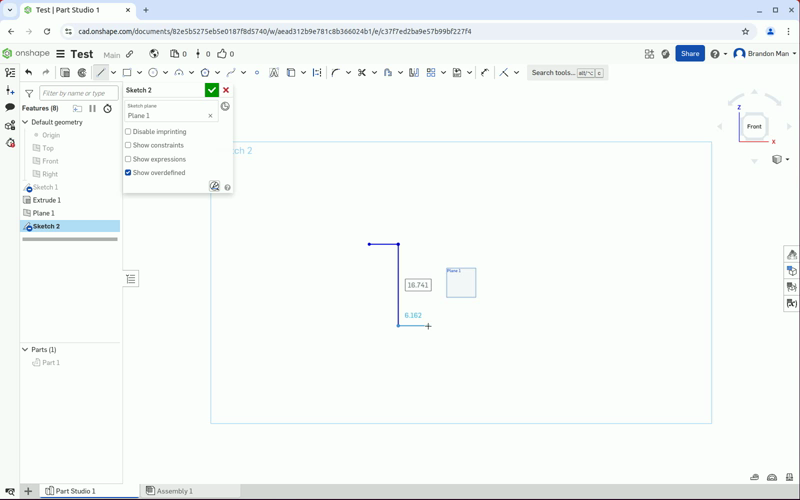
mouse_move(408, 325)
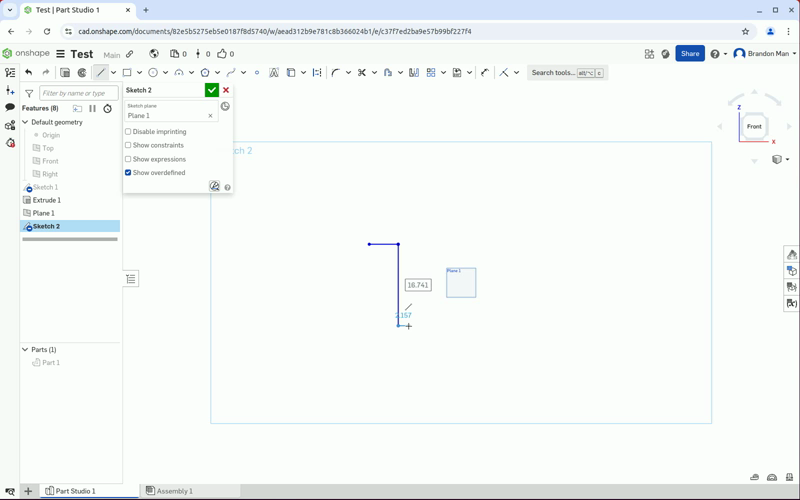
click(408, 325)
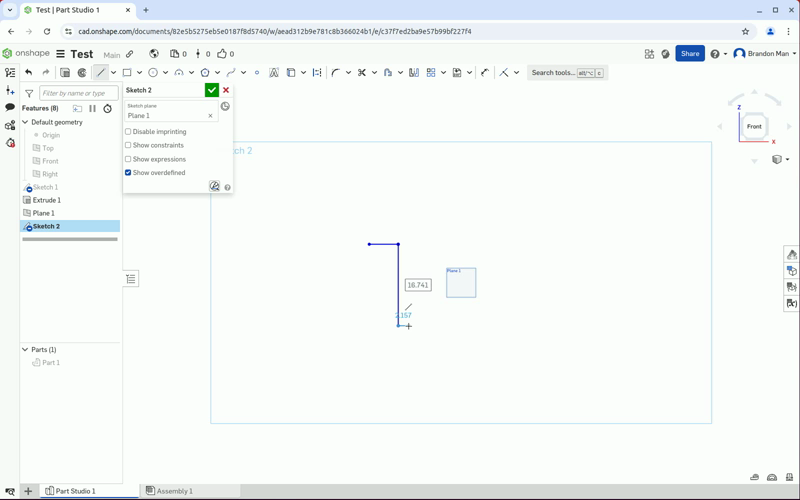
key_up(shift)
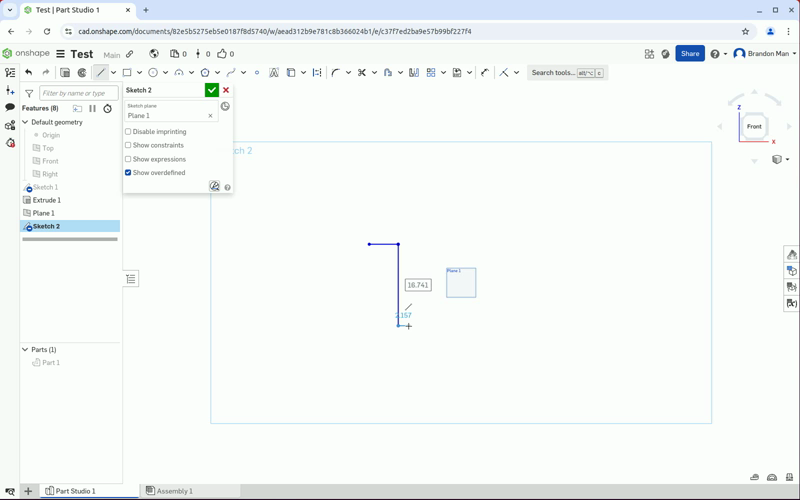
key_down(shift)
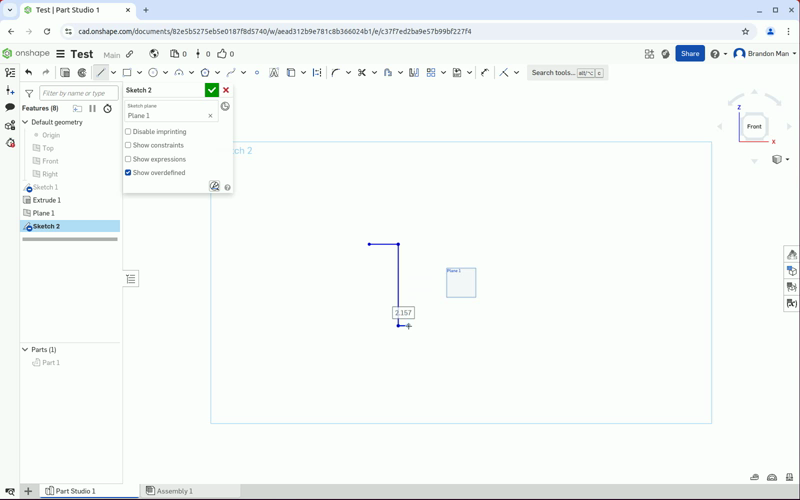
mouse_move(408, 244)
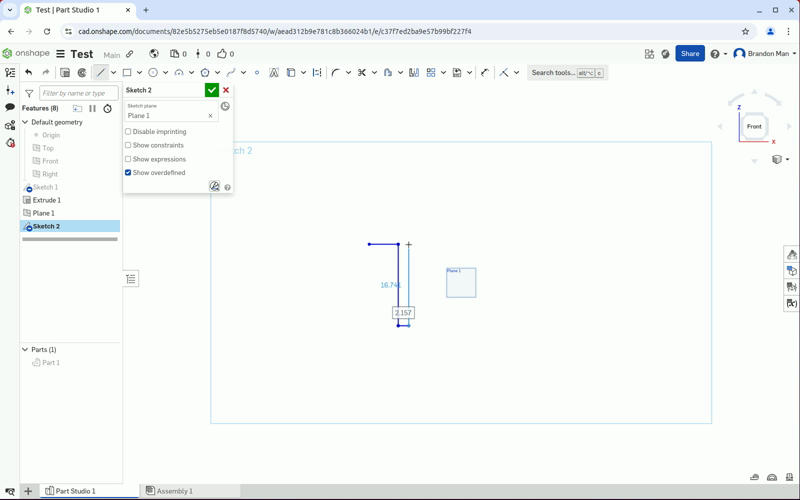
click(408, 244)
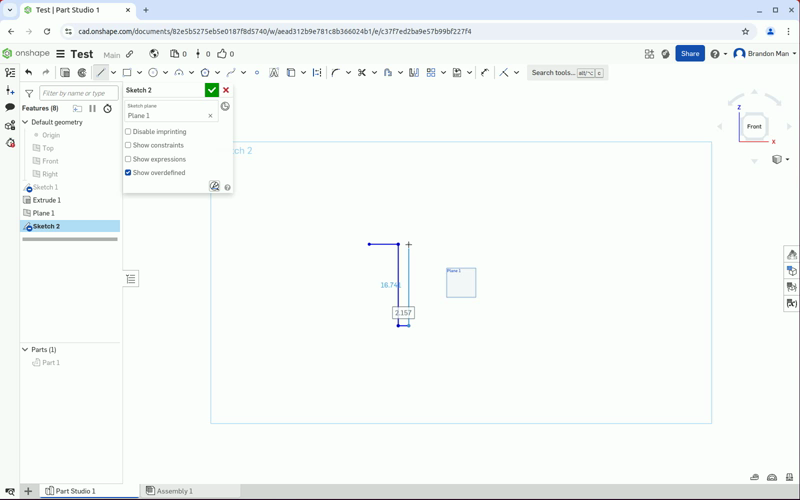
key_up(shift)
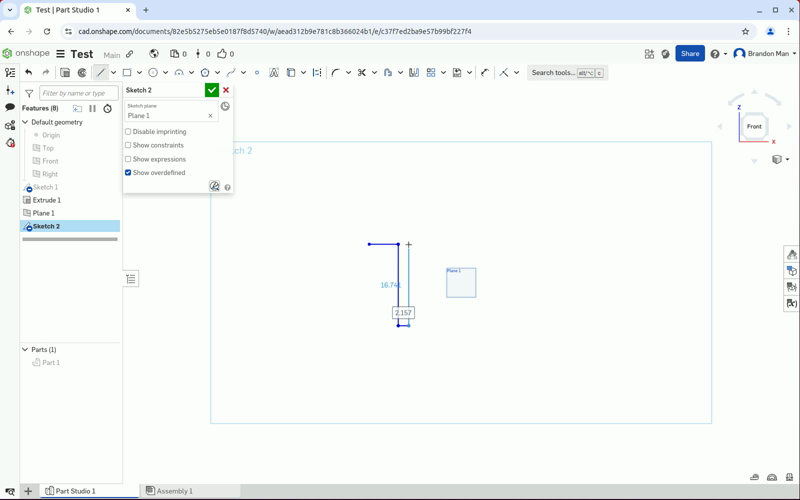
key_down(shift)
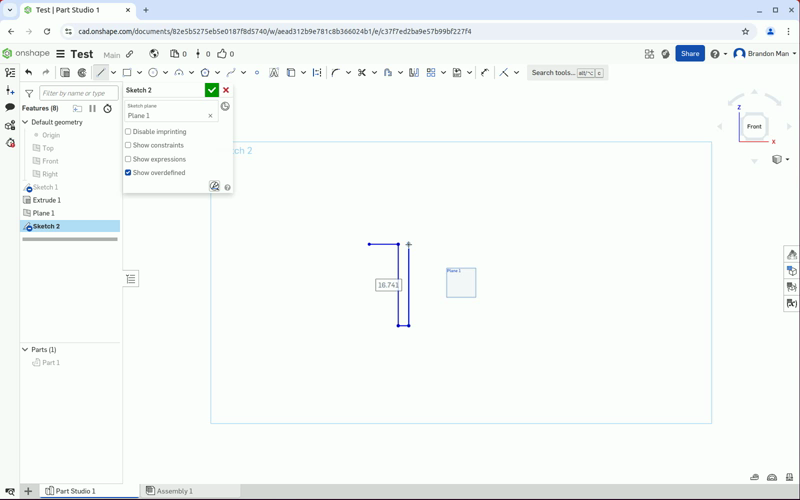
mouse_move(438, 244)
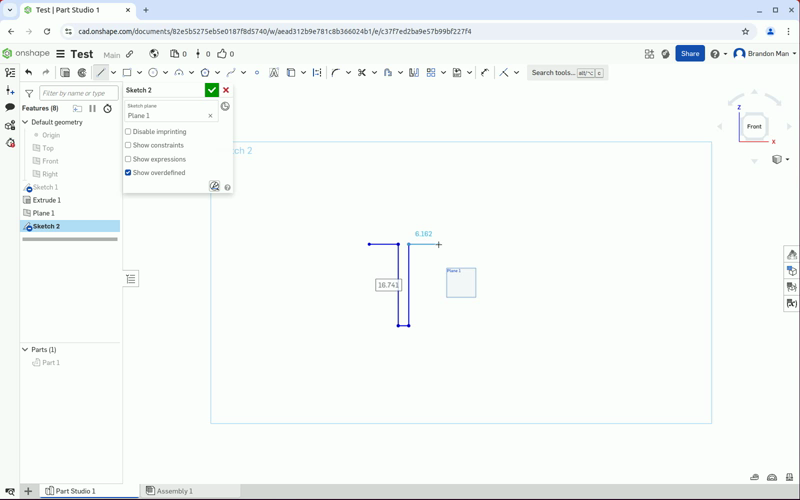
mouse_move(437, 244)
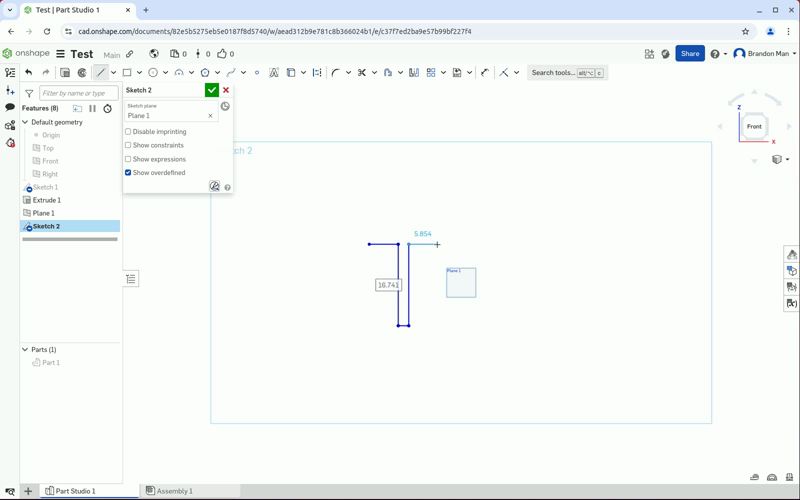
click(437, 244)
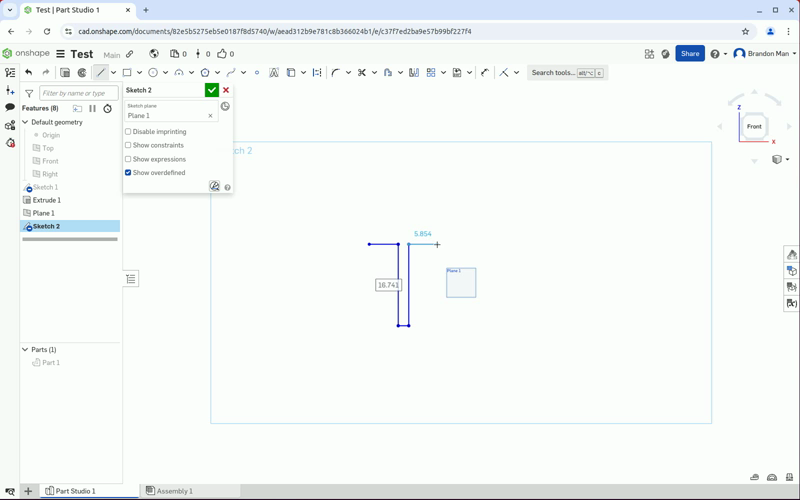
key_up(shift)
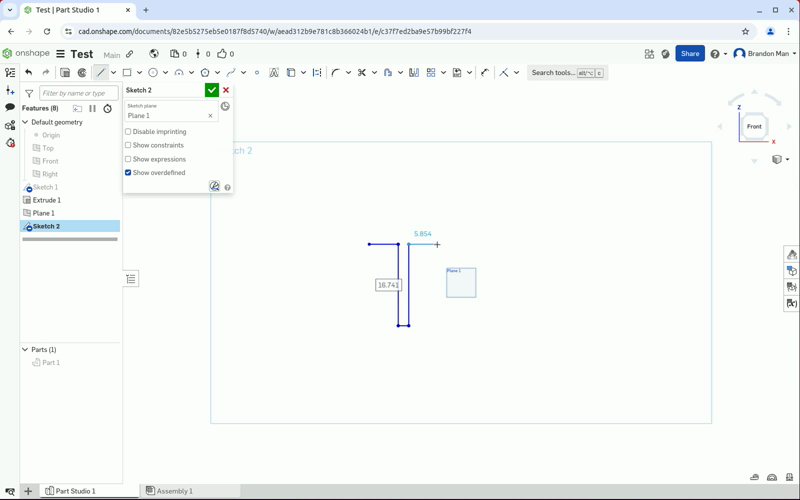
key_down(shift)
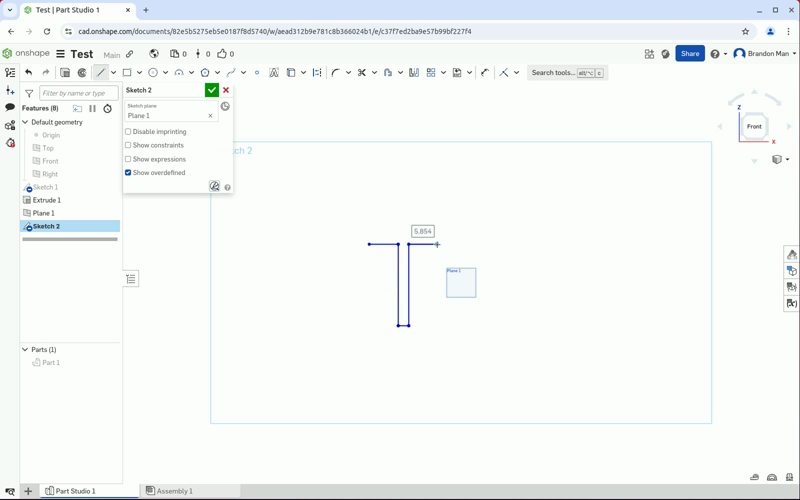
mouse_move(467, 244)
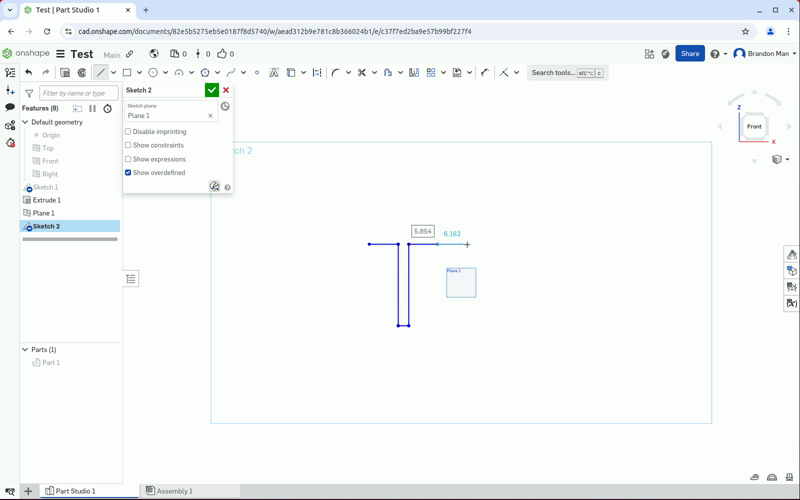
mouse_move(437, 234)
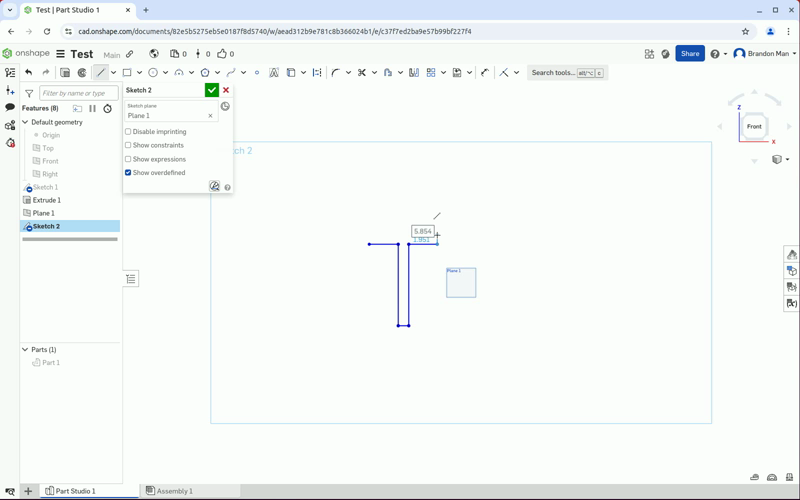
click(437, 234)
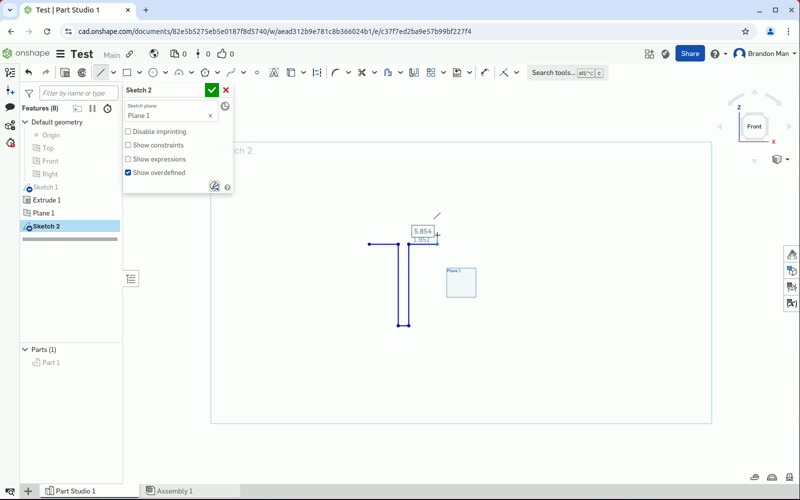
key_up(shift)
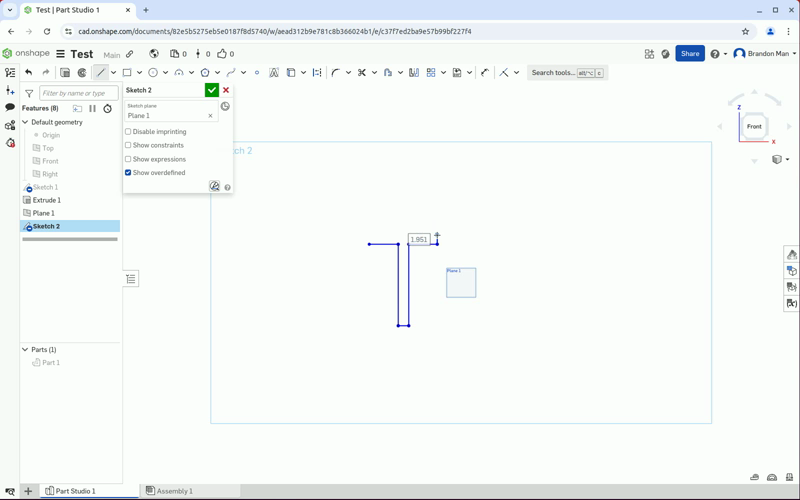
key_down(shift)
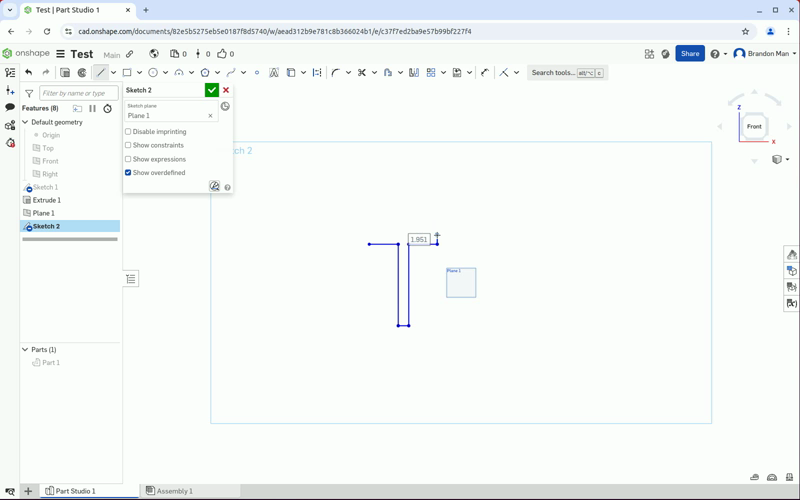
mouse_move(369, 234)
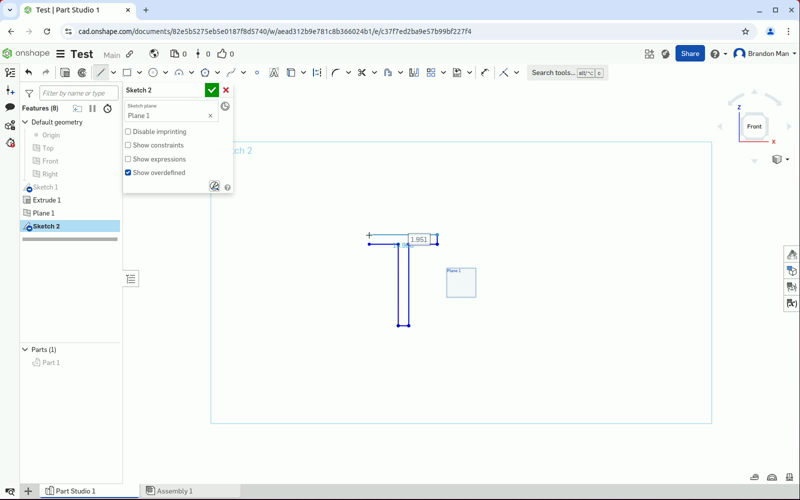
click(369, 234)
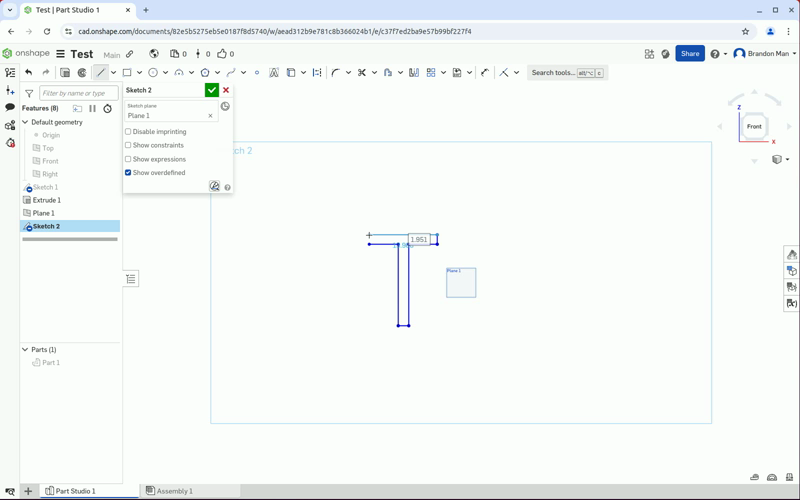
key_up(shift)
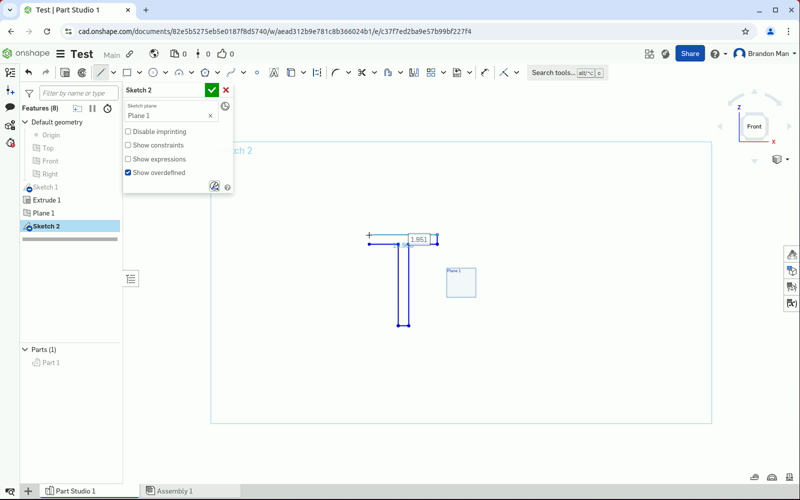
mouse_move(399, 234)
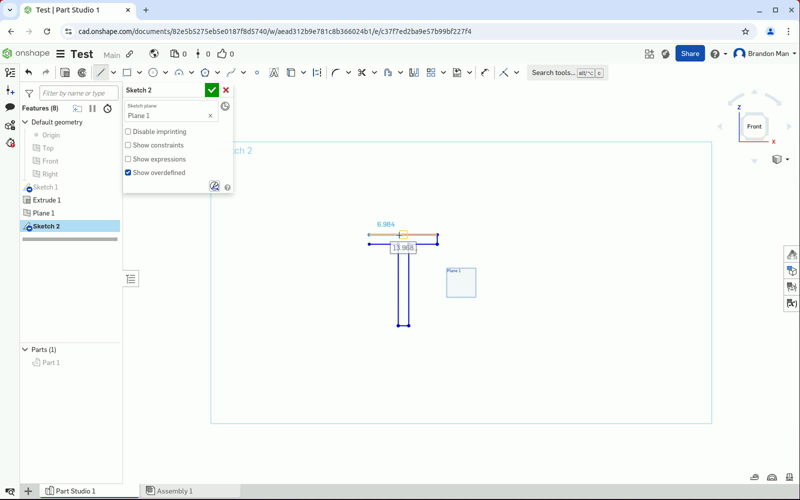
key_down(shift)
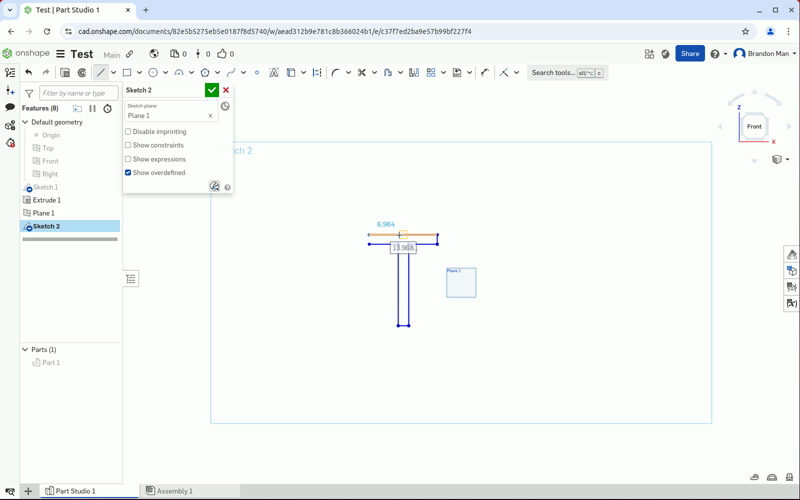
mouse_move(369, 244)
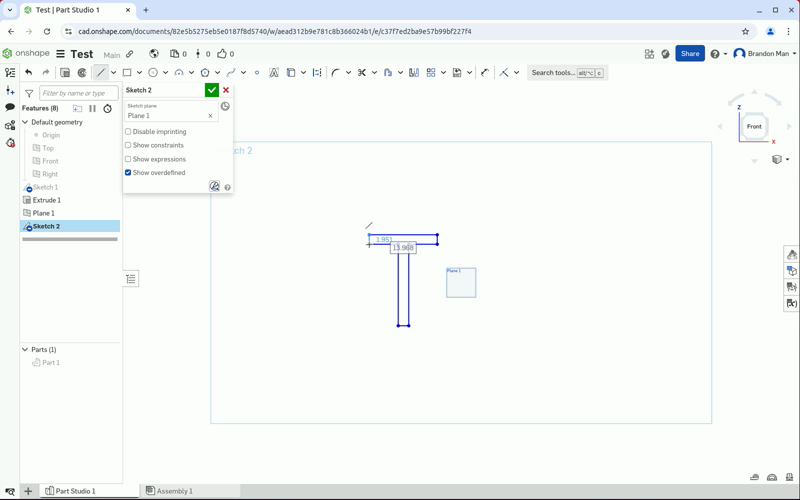
key_up(shift)
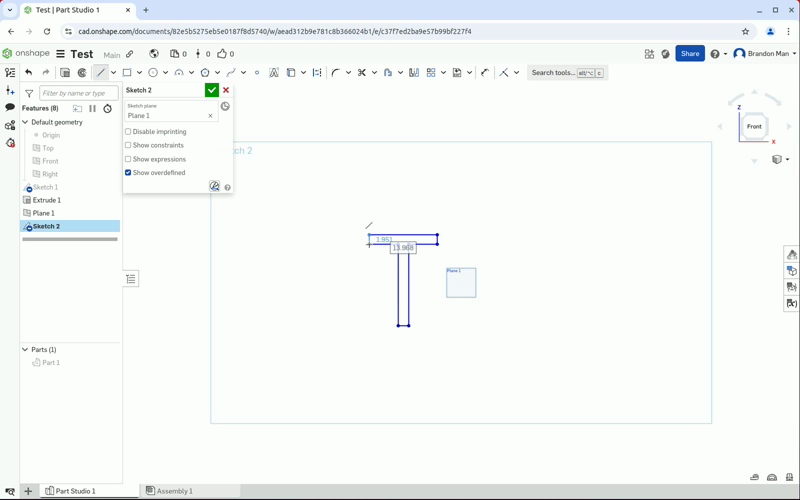
click(369, 244)
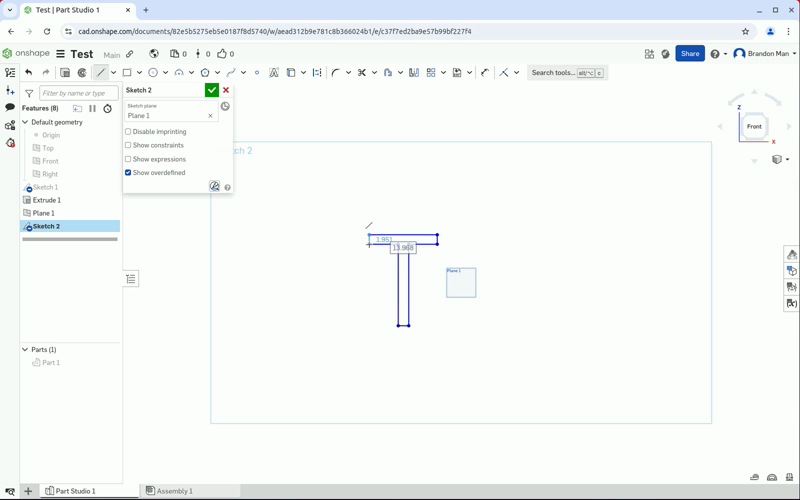
key(esc)
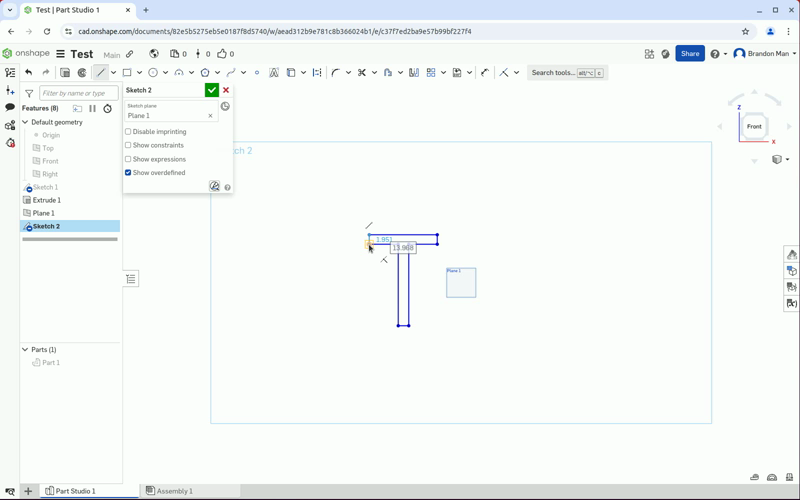
mouse_move(401, 291)
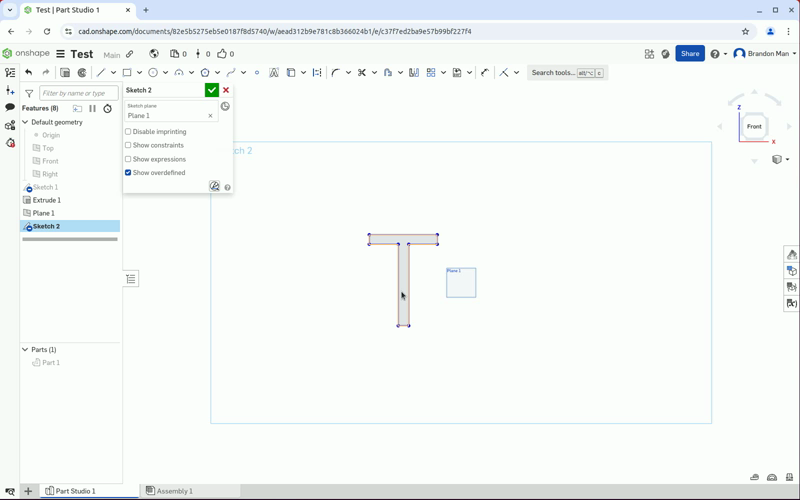
scroll(6)
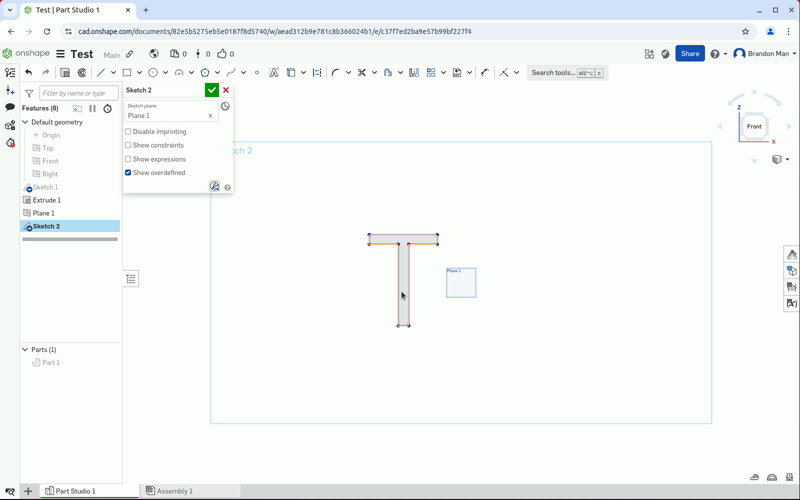
scroll(6)
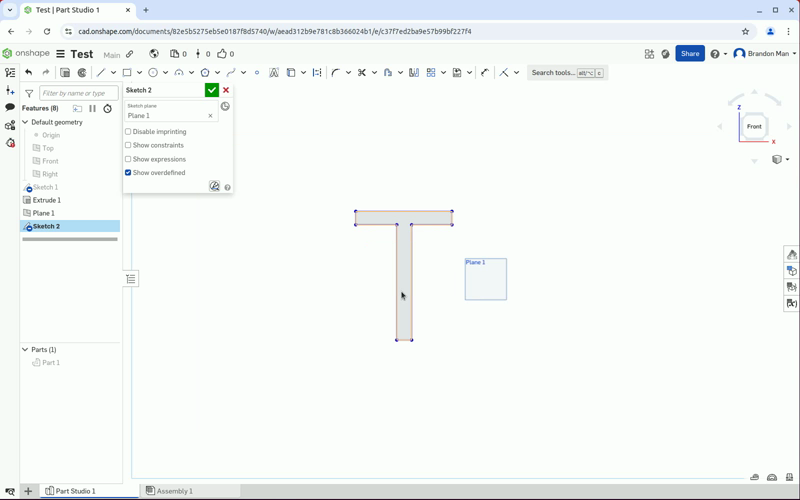
scroll(6)
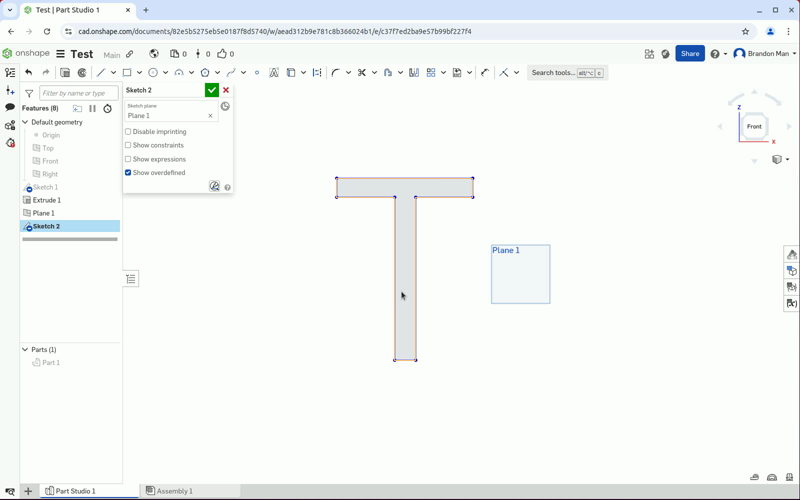
scroll(6)
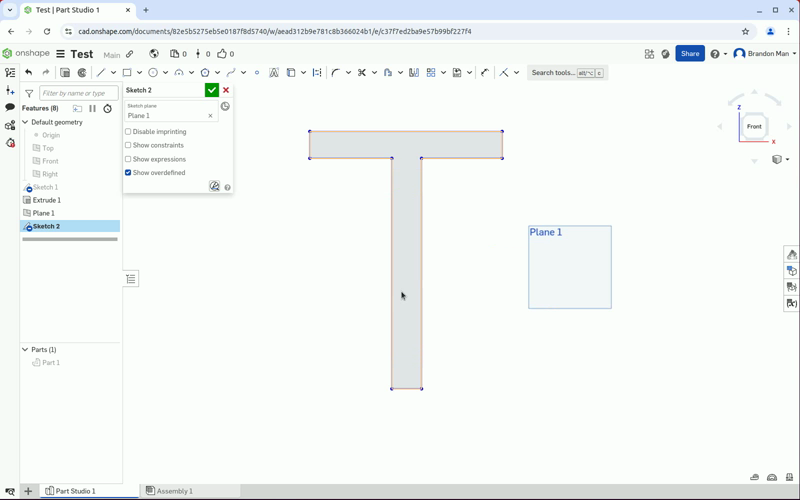
scroll(6)
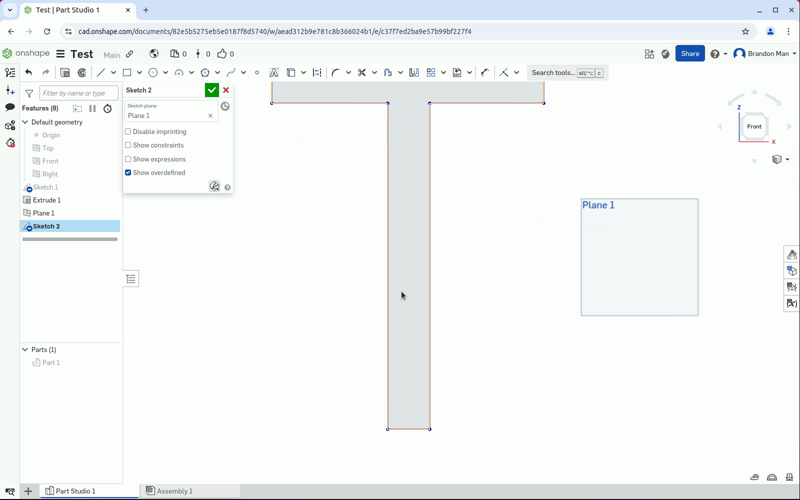
scroll(6)
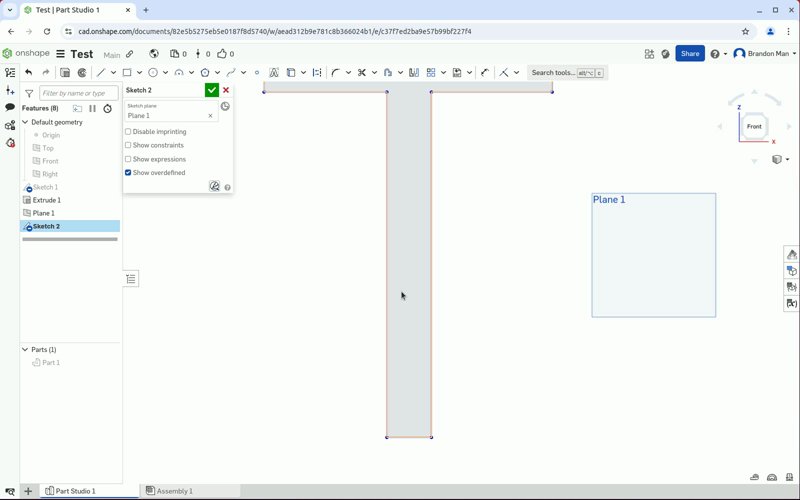
scroll(6)
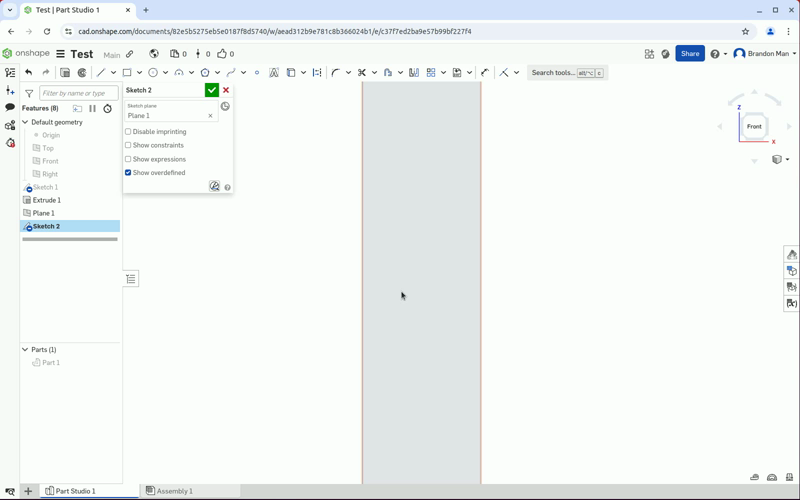
click(401, 291)
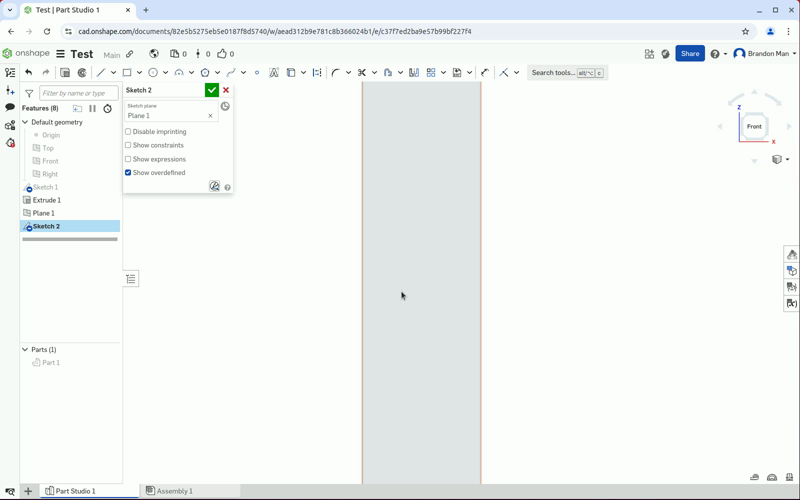
scroll(-6)
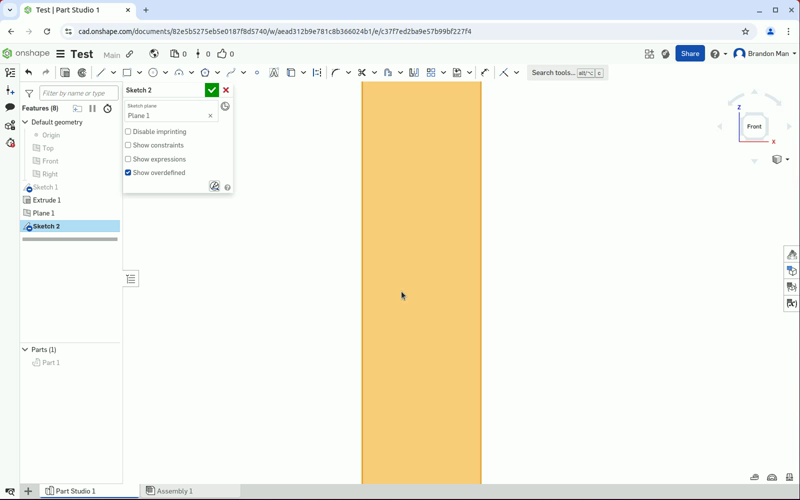
scroll(-6)
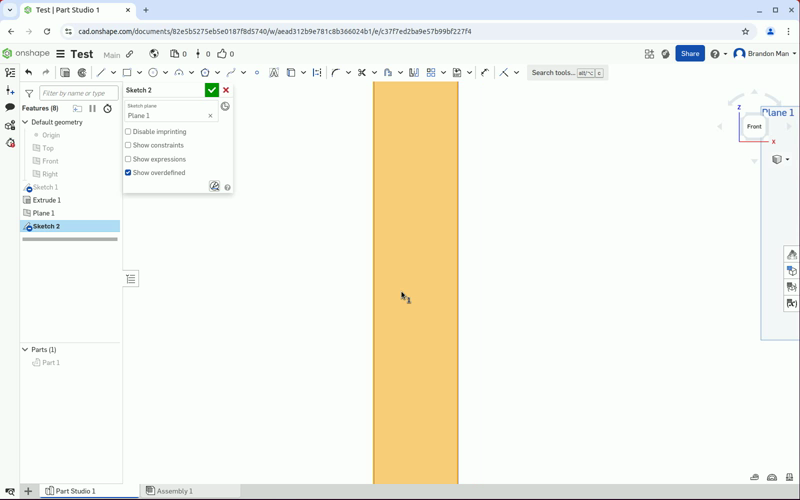
scroll(-6)
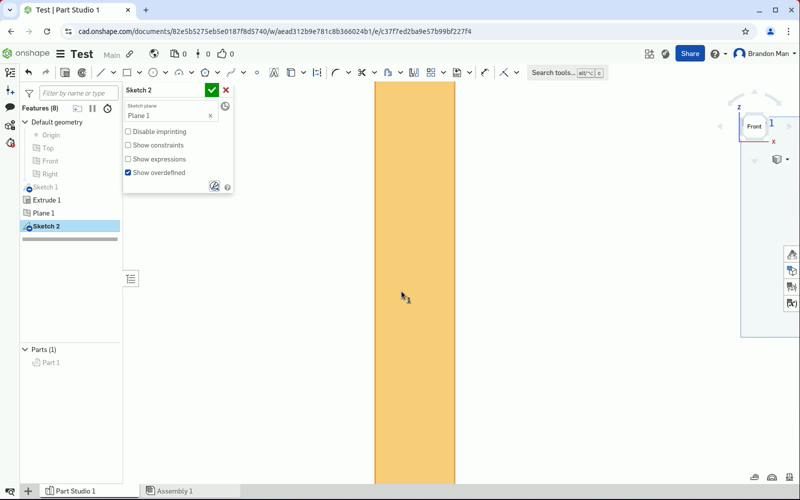
scroll(-6)
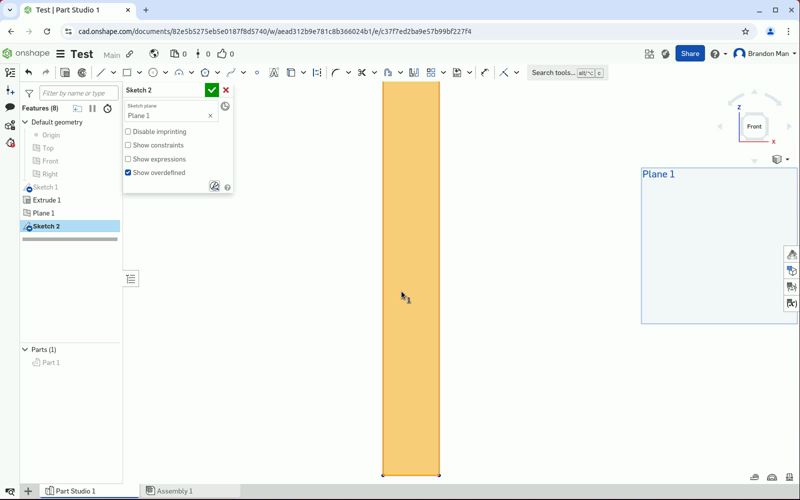
scroll(-6)
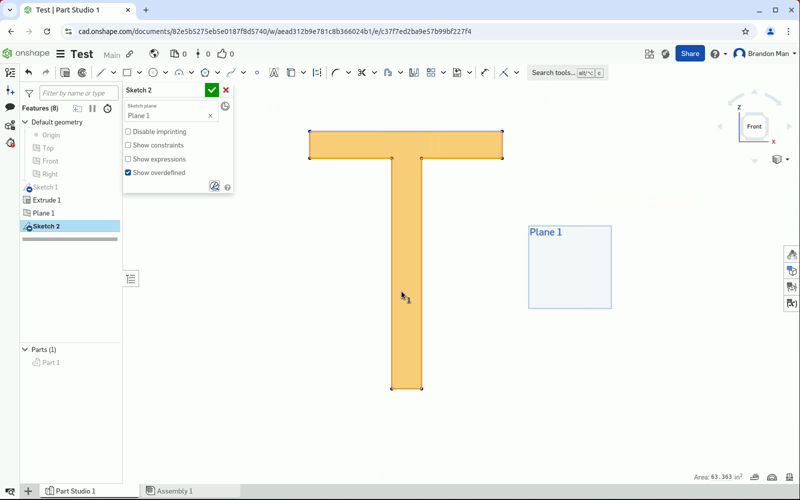
scroll(-6)
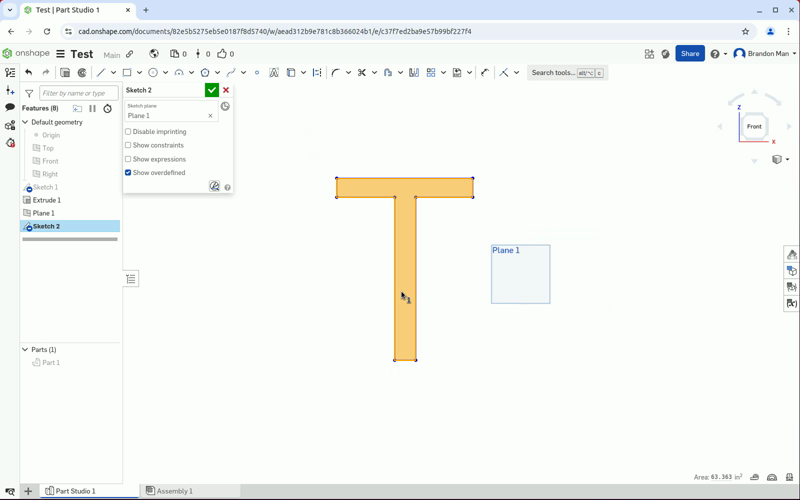
scroll(-6)
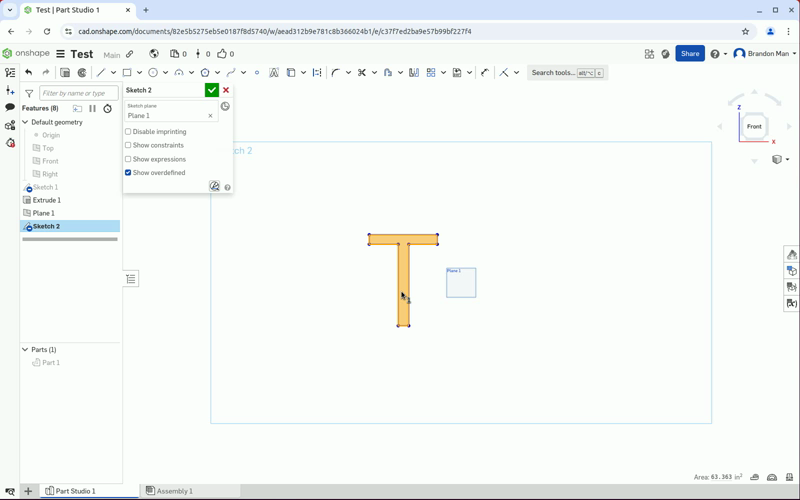
mouse_move(73, 352)
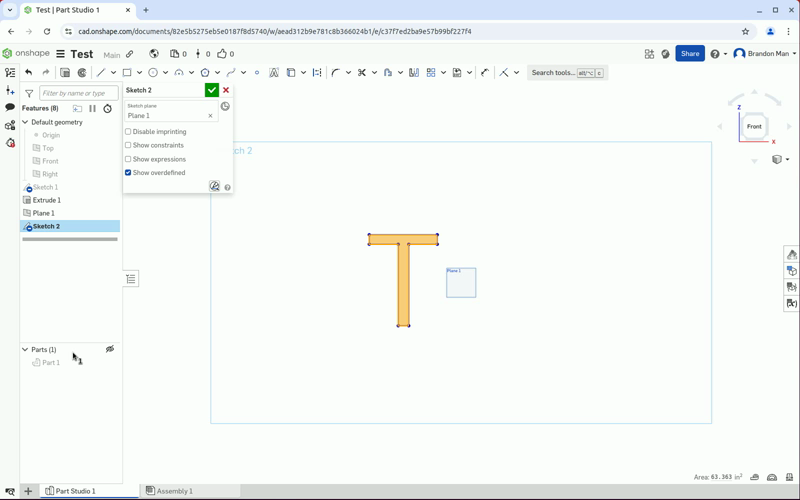
key(shift+y)
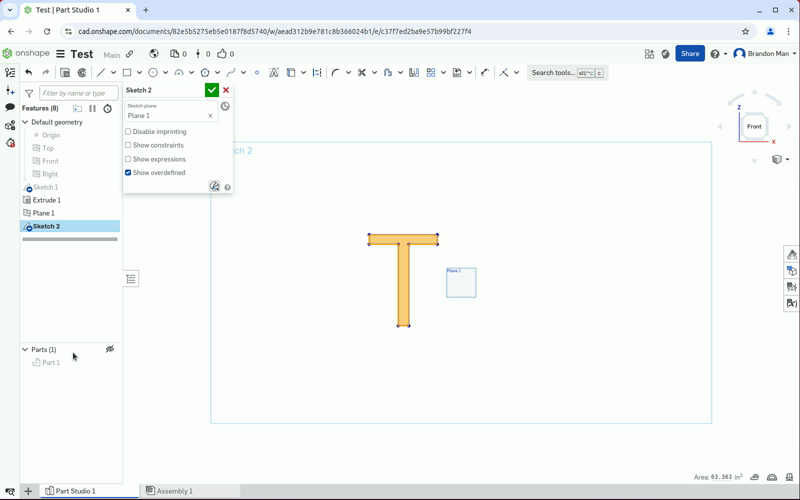
key(shift+e)
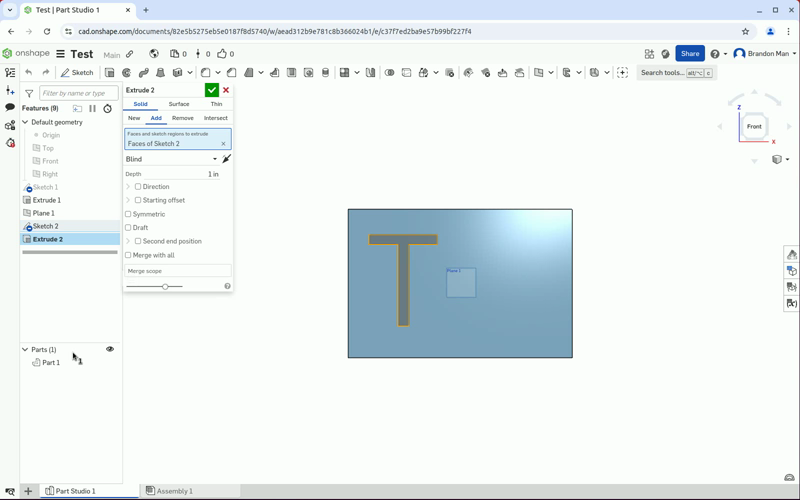
mouse_move(143, 106)
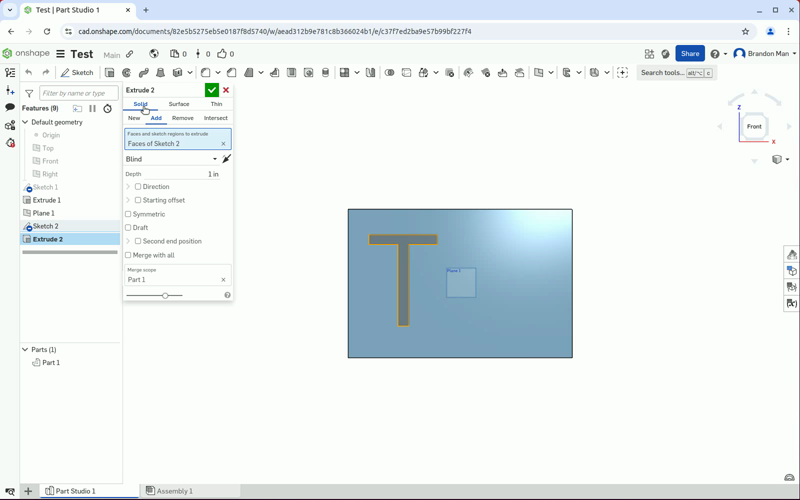
click(143, 106)
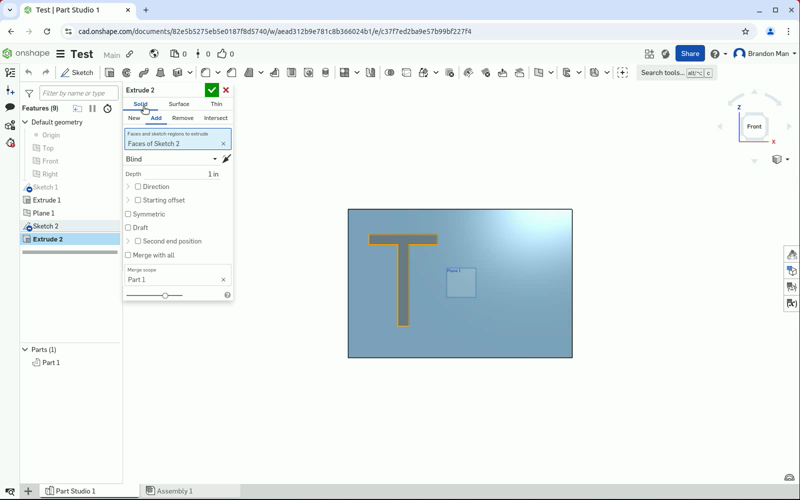
mouse_move(186, 120)
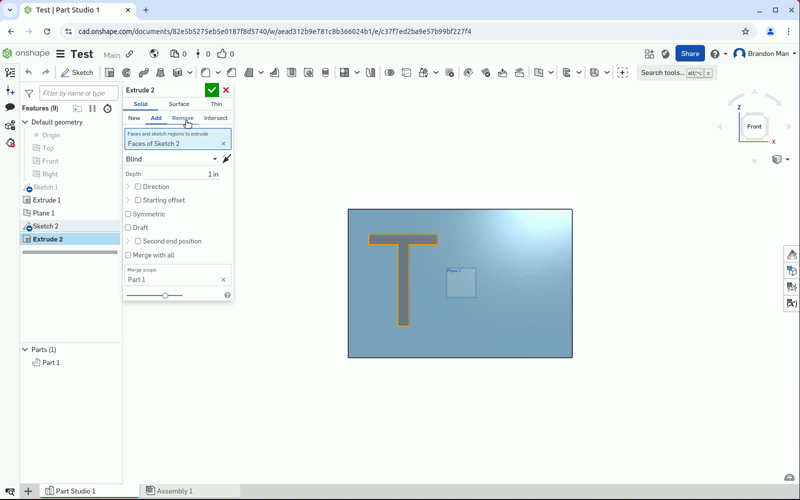
click(186, 120)
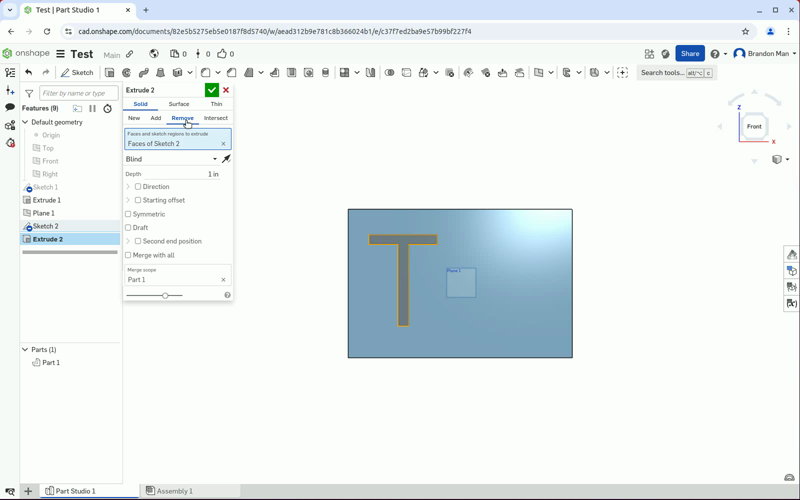
key(tab, 4)
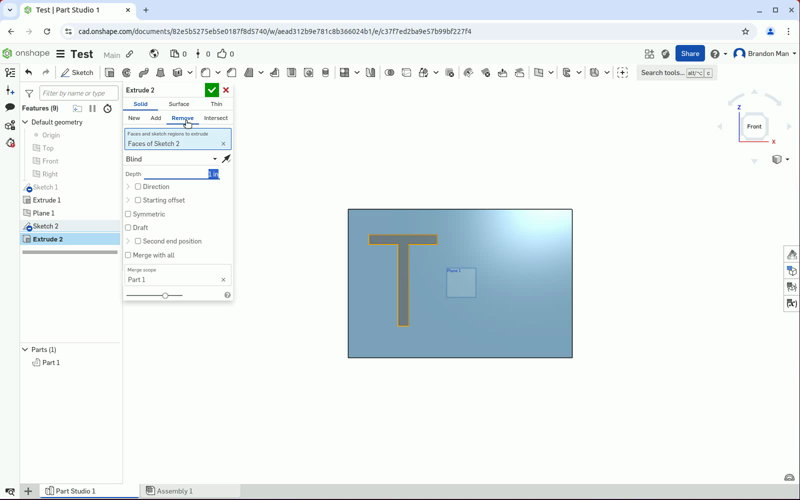
text(7.703)
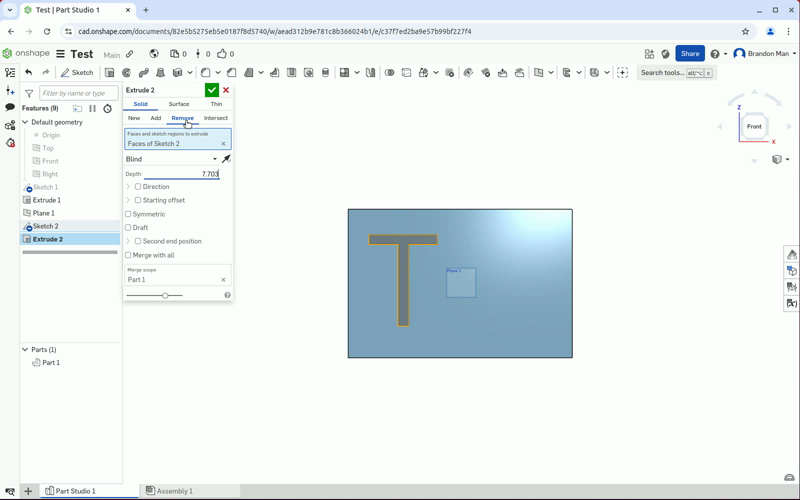
key(tab, 6)
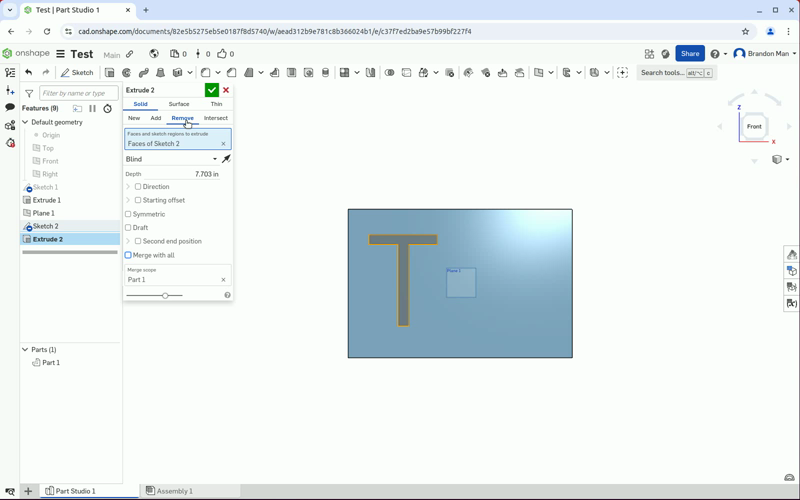
key(space)
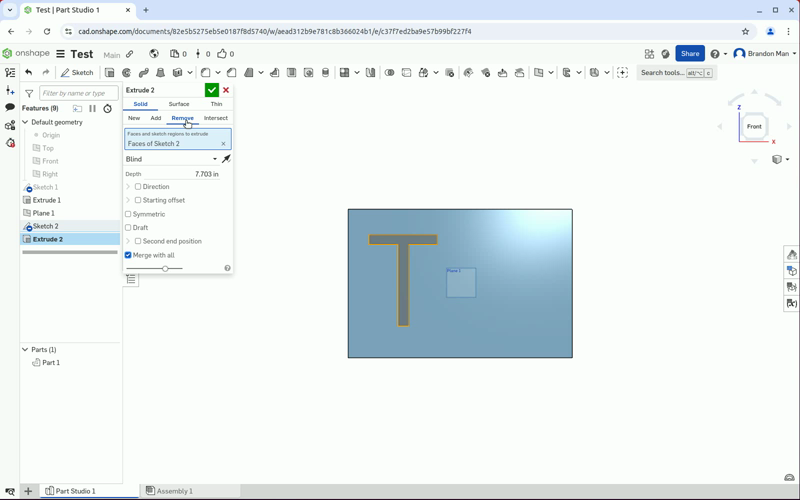
key(enter)
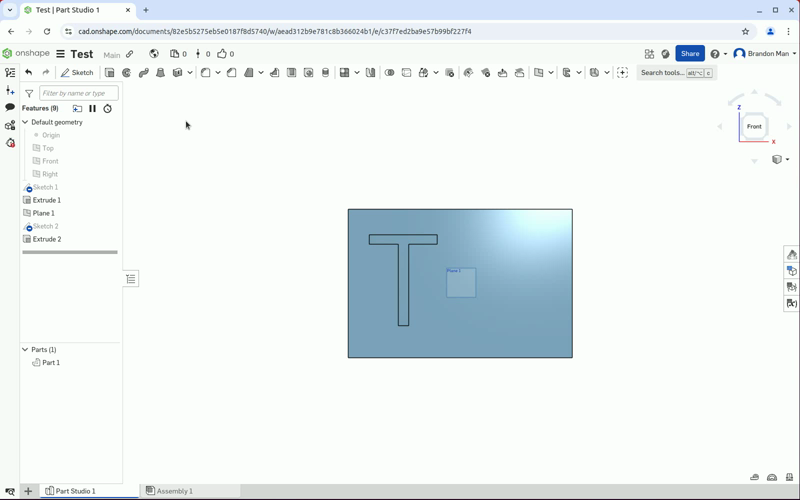
key(shift+h)
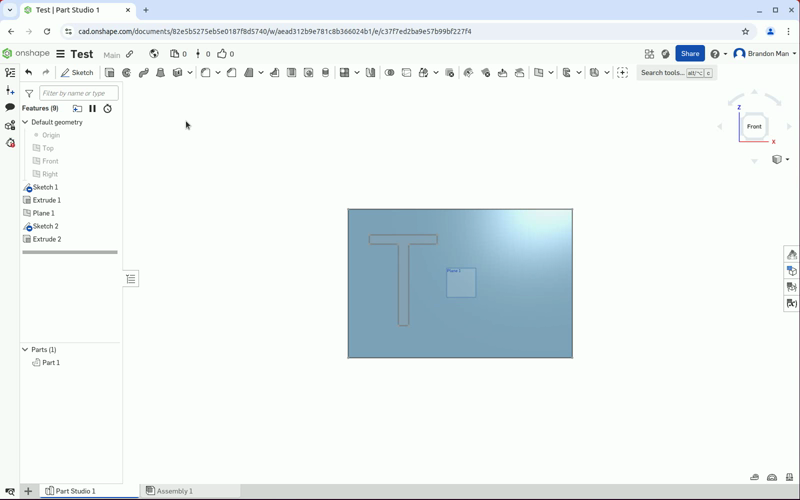
key(shift+h)
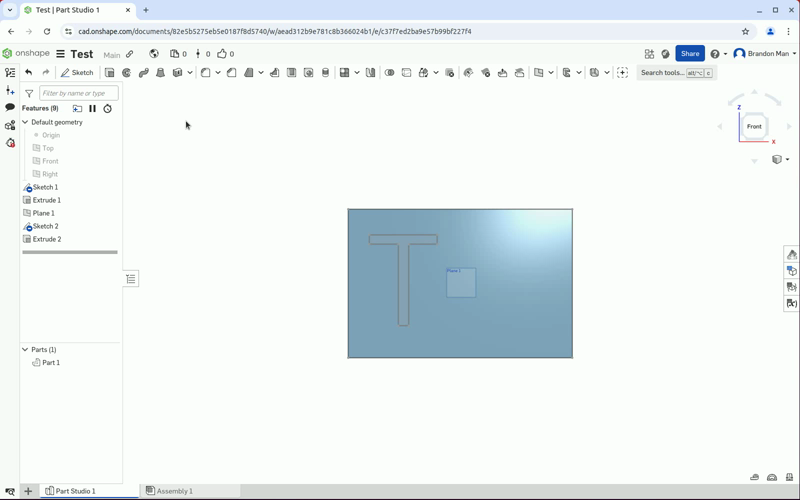
key(shift+7)
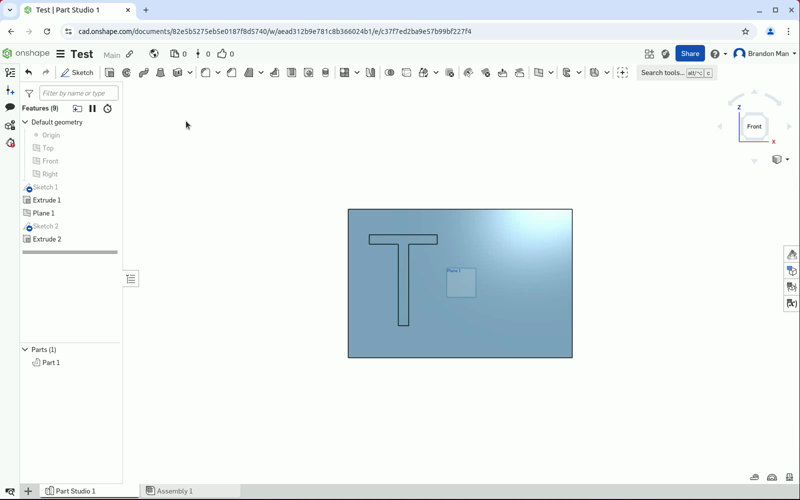
key(left, 2)
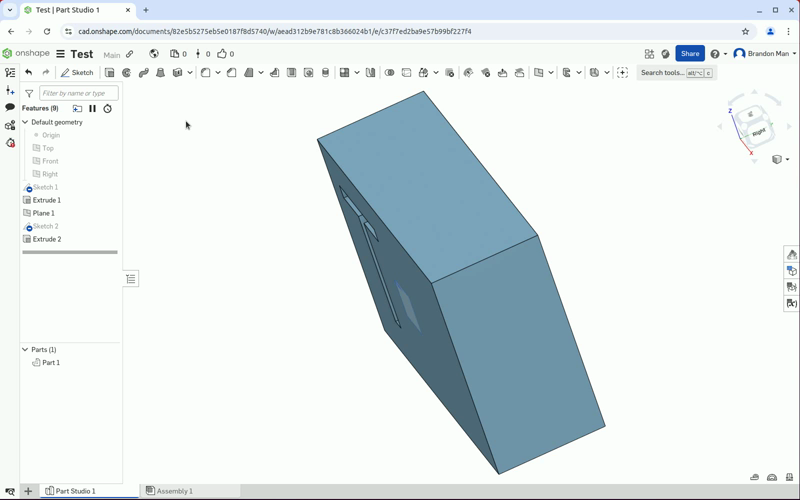
key(down, 2)
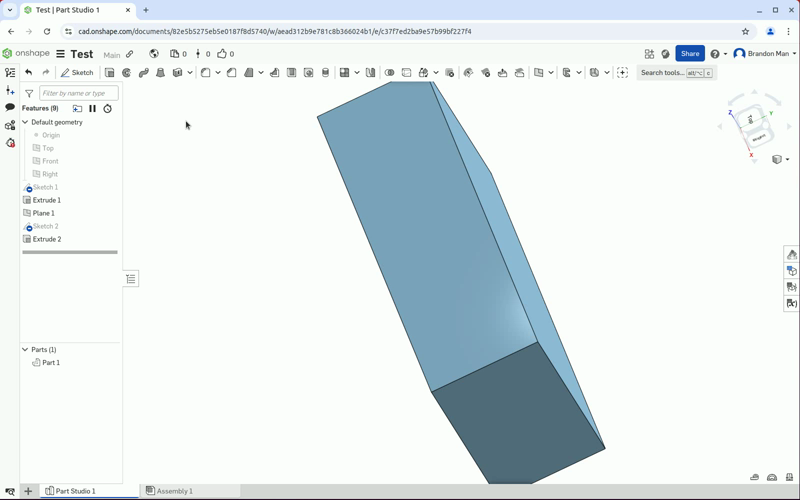
key(up, 2)
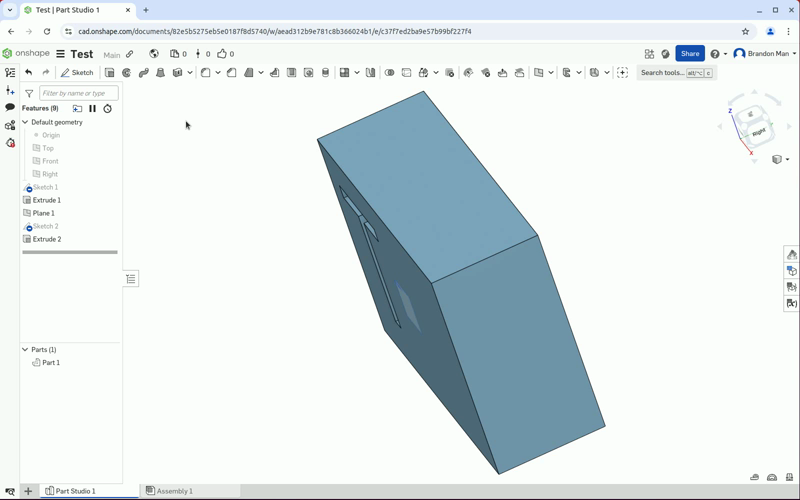
key(right, 2)
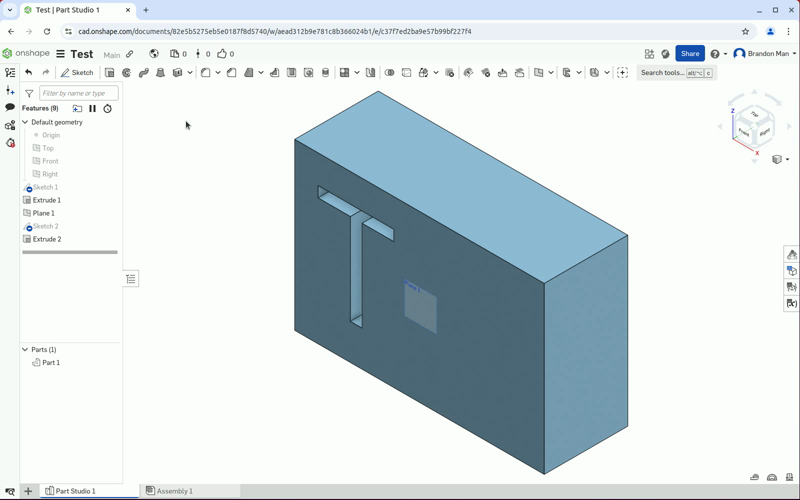
mouse_move(73, 189)
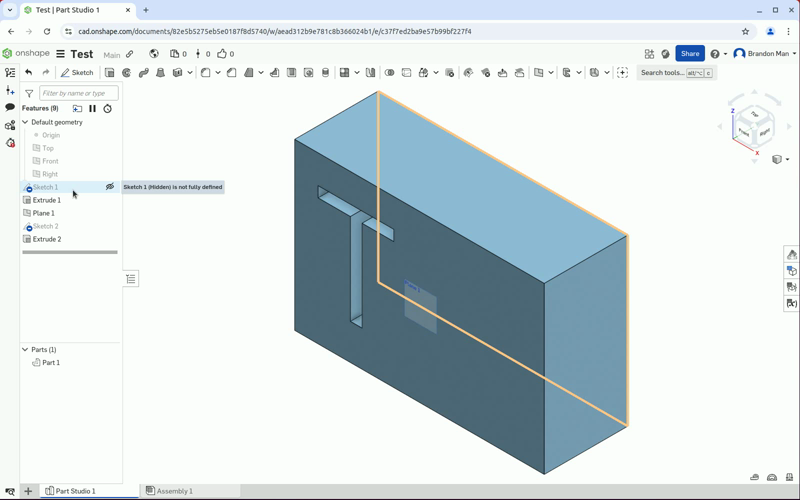
click(73, 189)